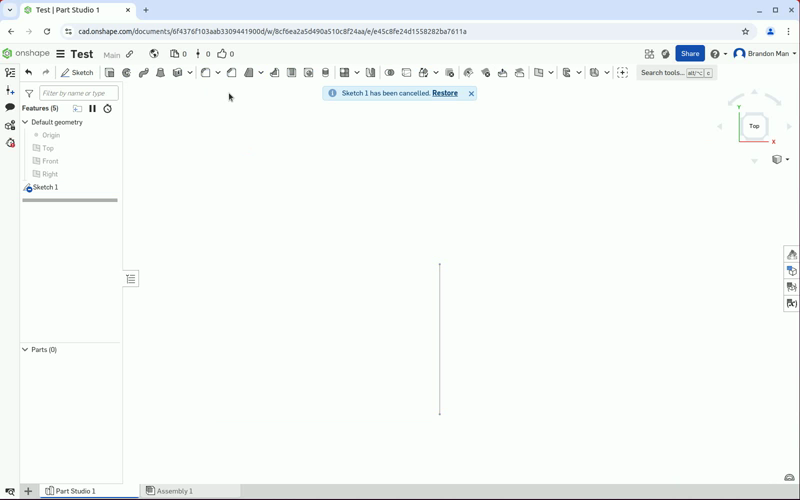
key(shift+h)
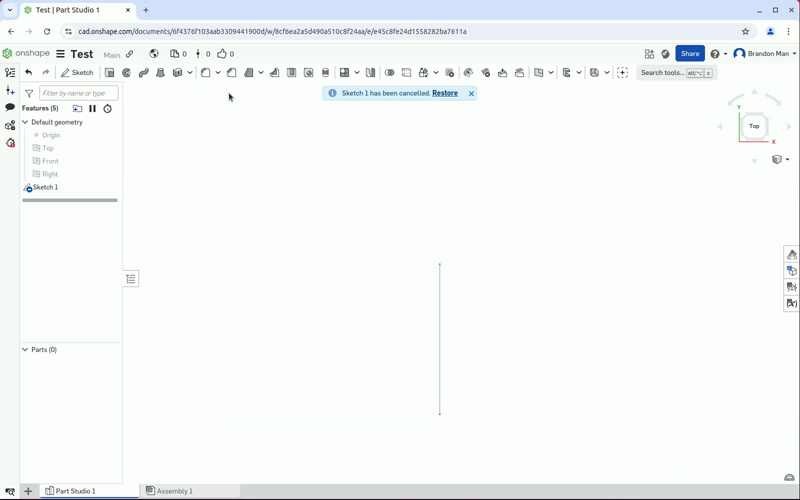
key(shift+s)
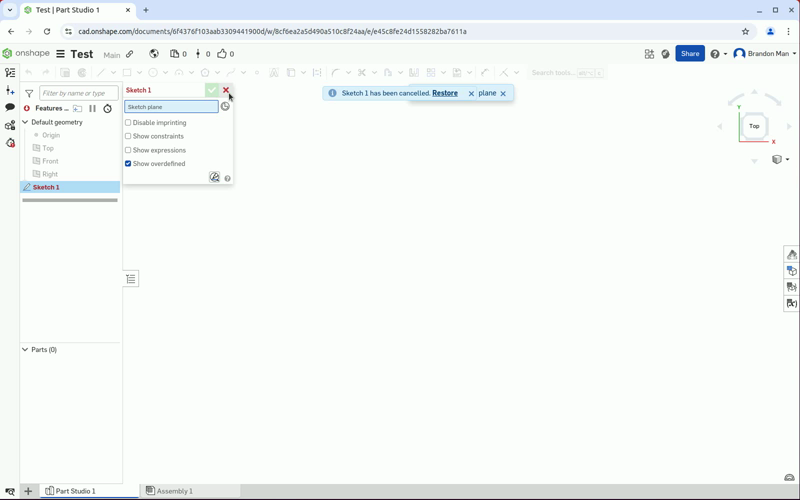
mouse_move(73, 150)
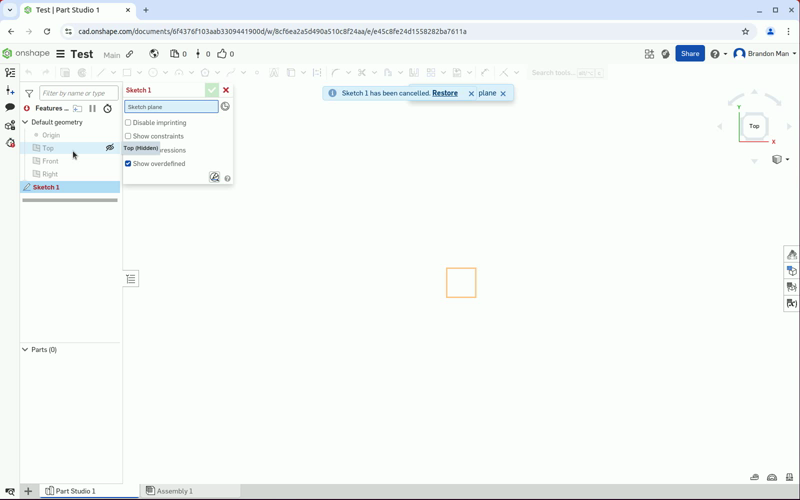
click(73, 150)
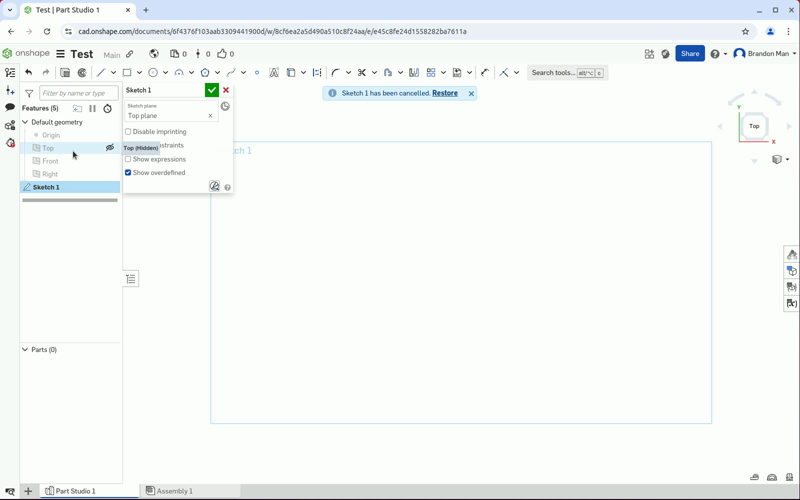
mouse_move(73, 352)
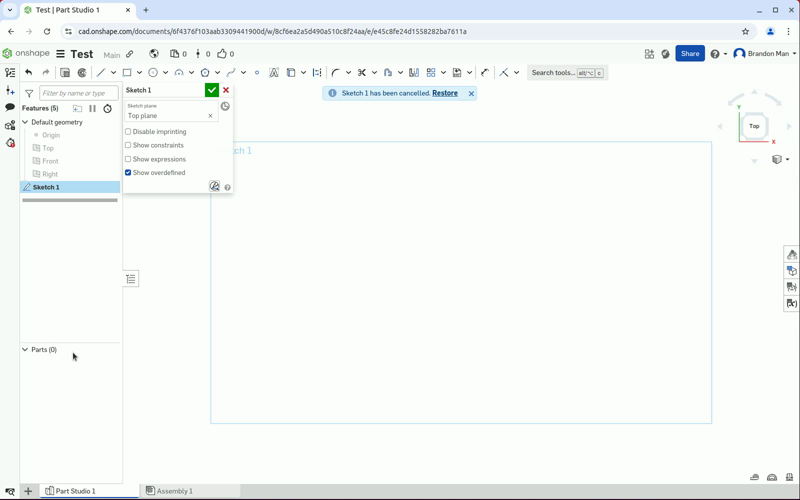
key(y)
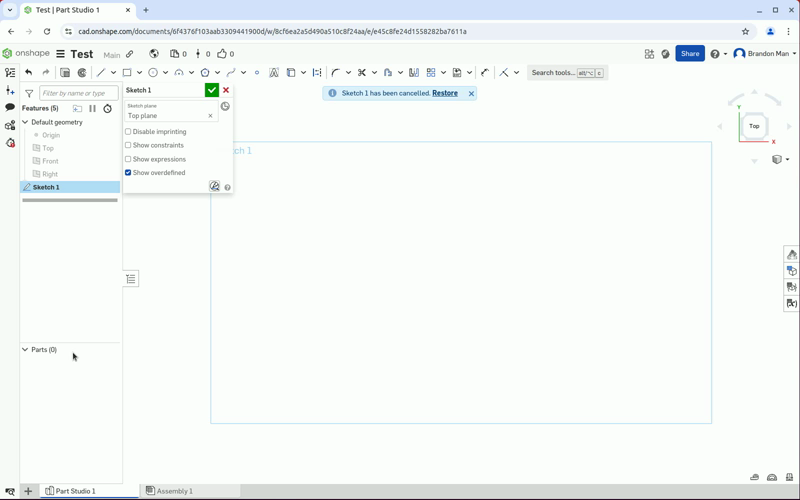
key(c)
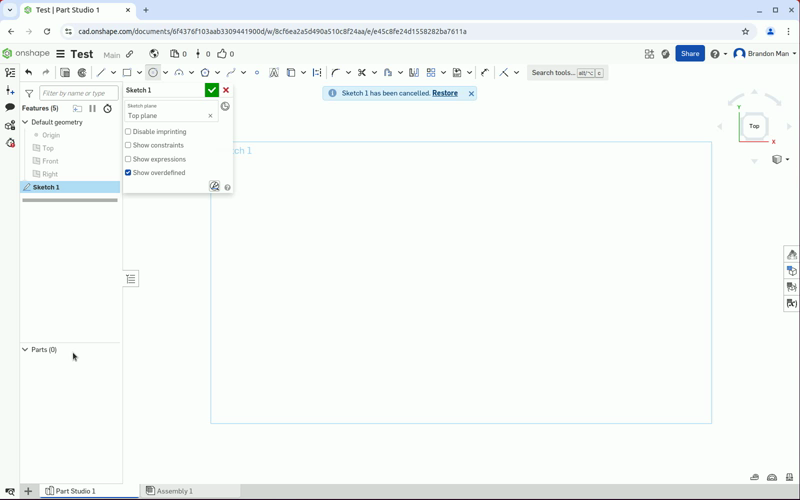
key_down(shift)
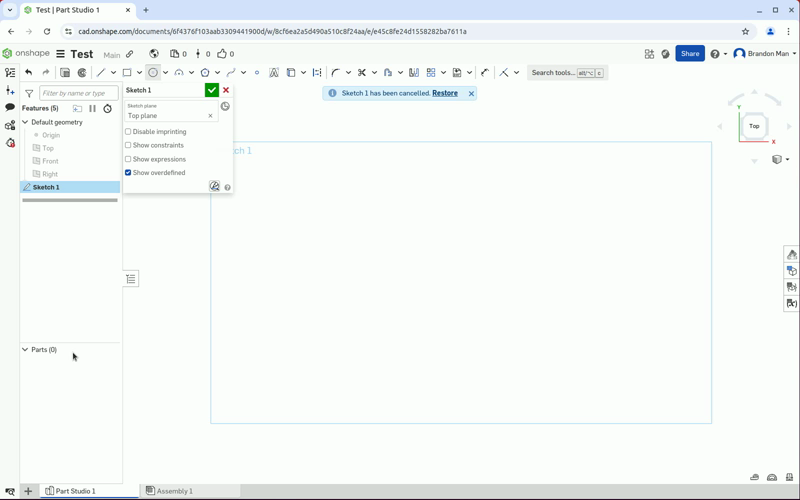
mouse_move(461, 282)
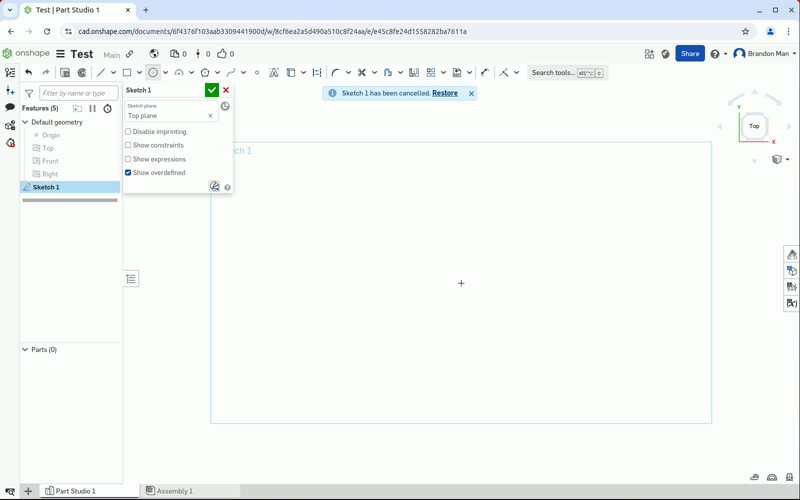
click(461, 282)
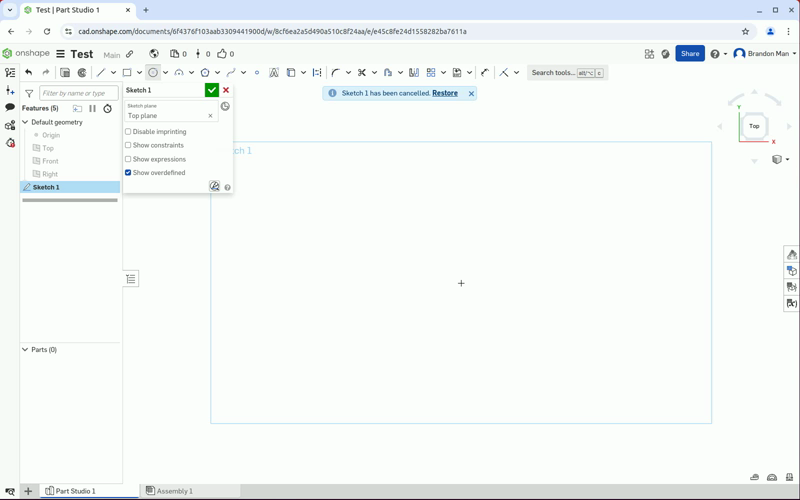
key_up(shift)
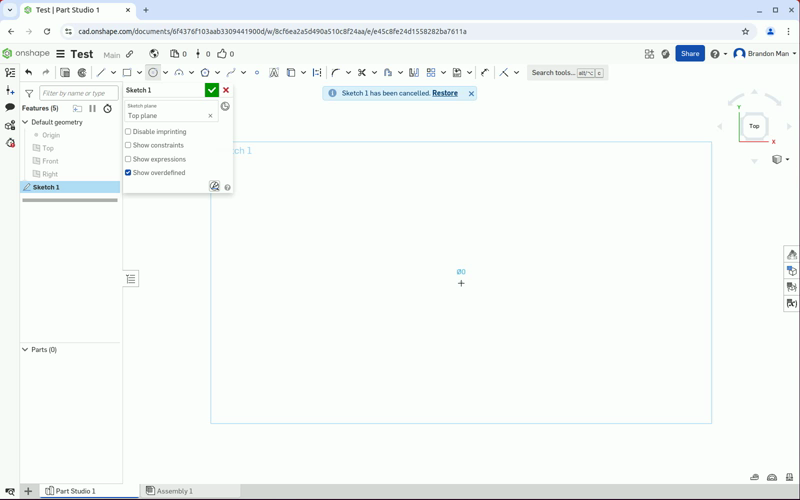
mouse_move(463, 282)
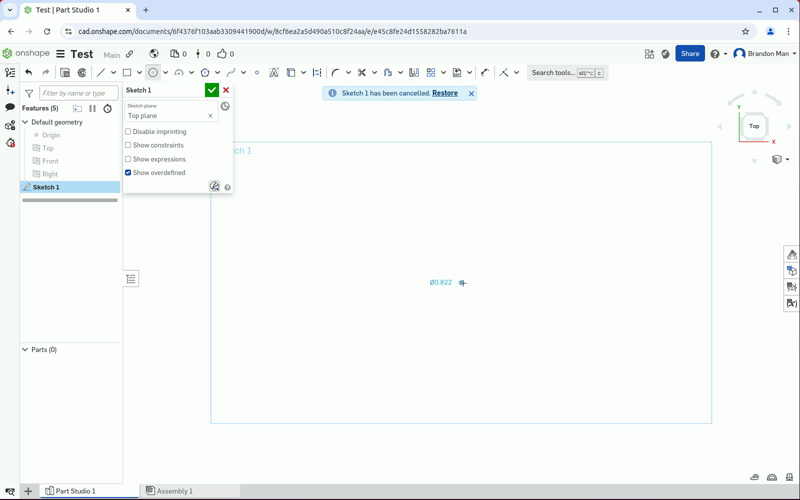
scroll(6)
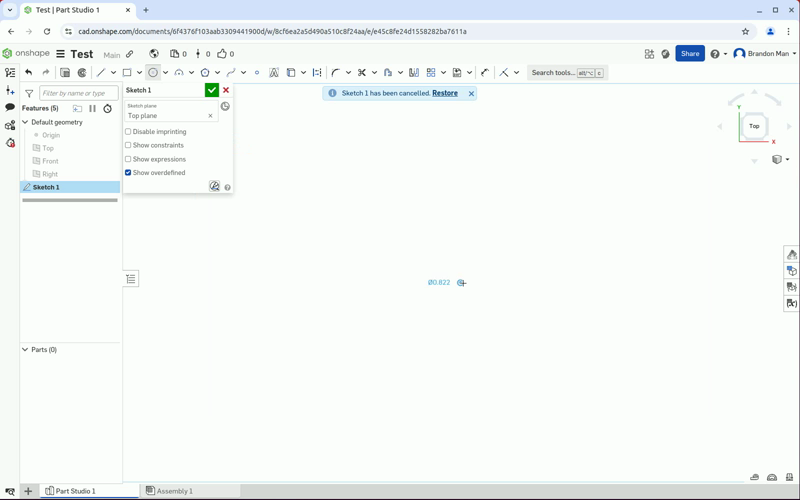
scroll(6)
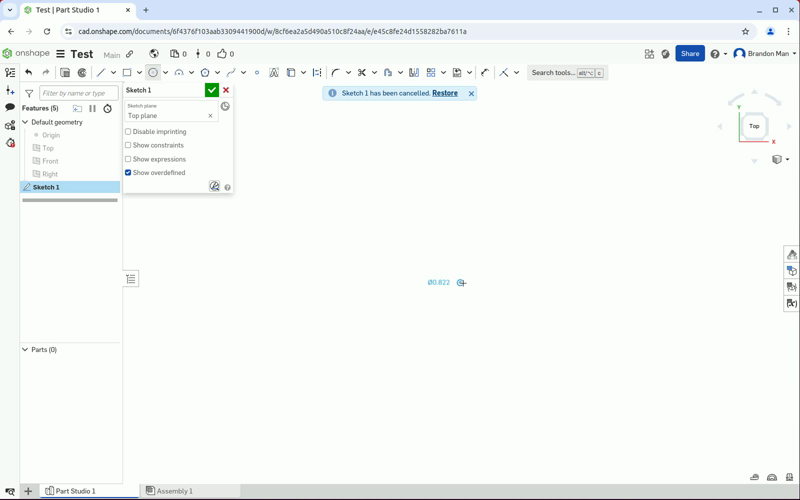
scroll(6)
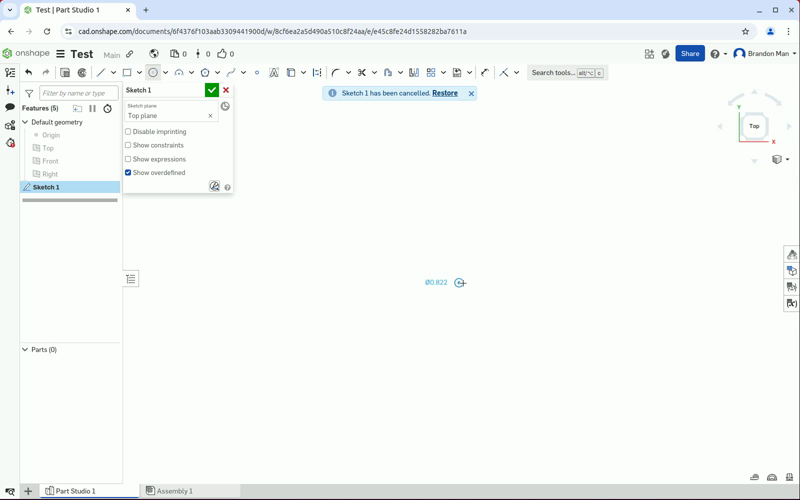
scroll(6)
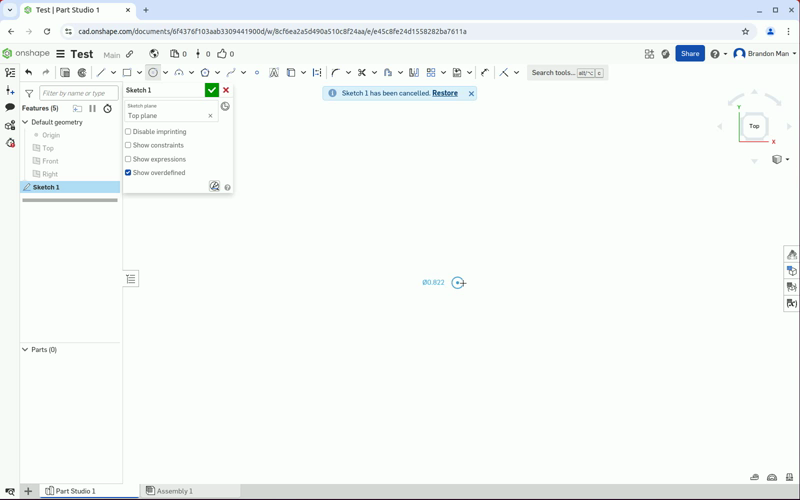
scroll(6)
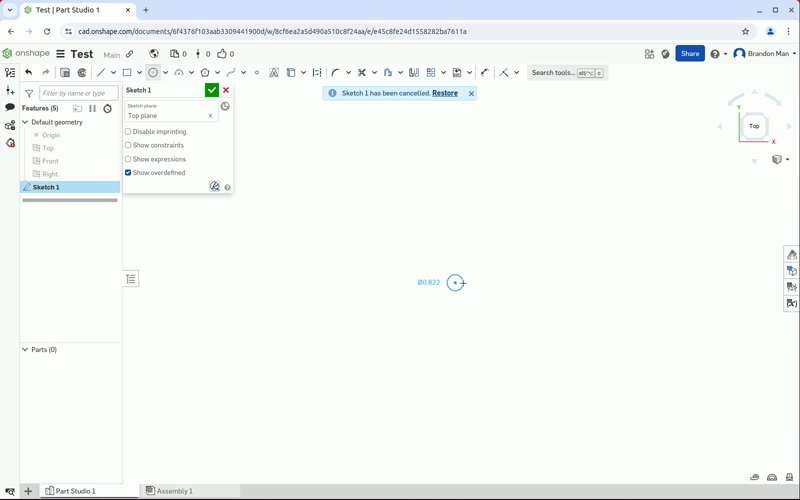
scroll(6)
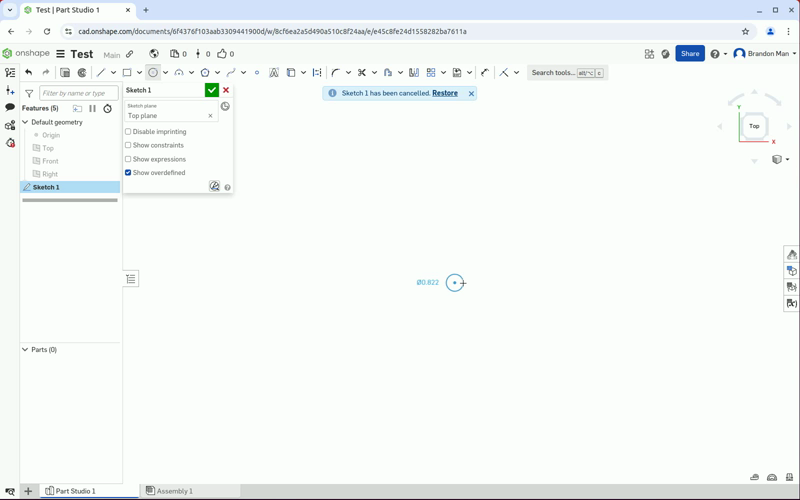
scroll(6)
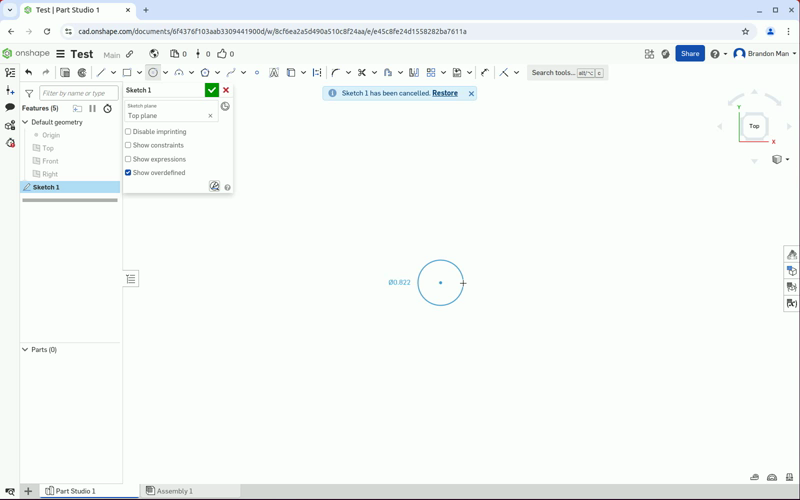
click(463, 282)
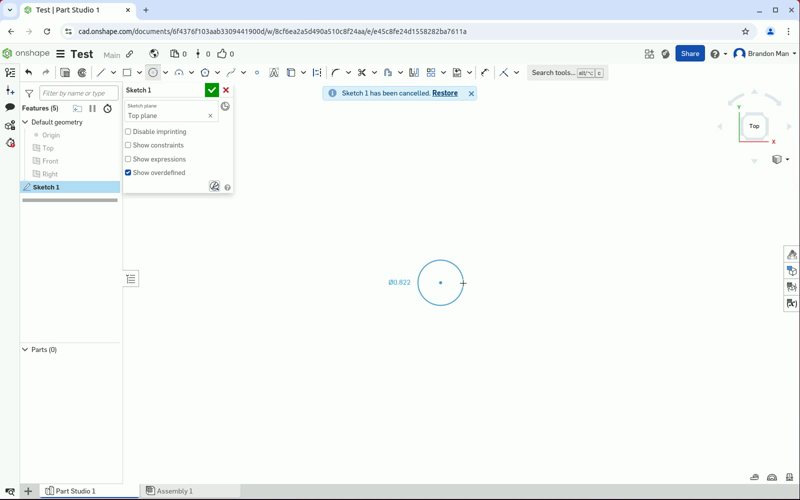
scroll(-6)
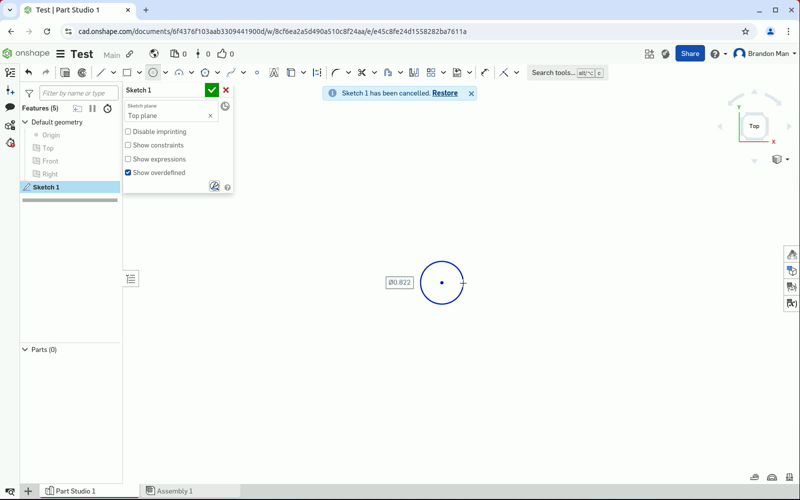
scroll(-6)
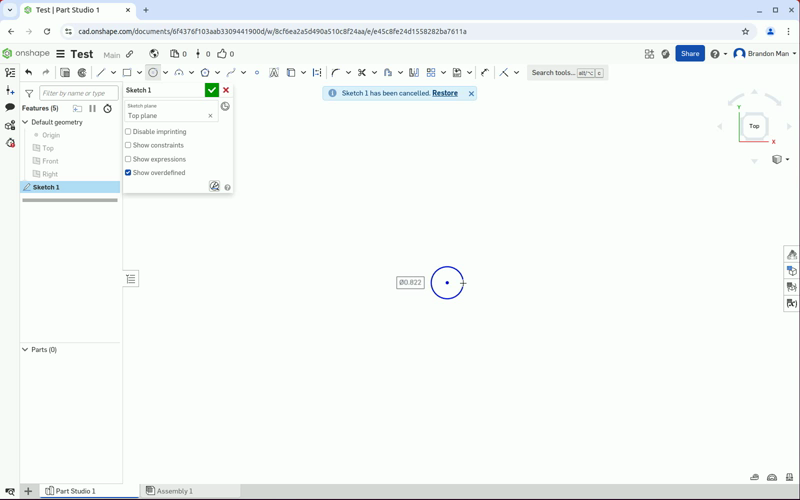
scroll(-6)
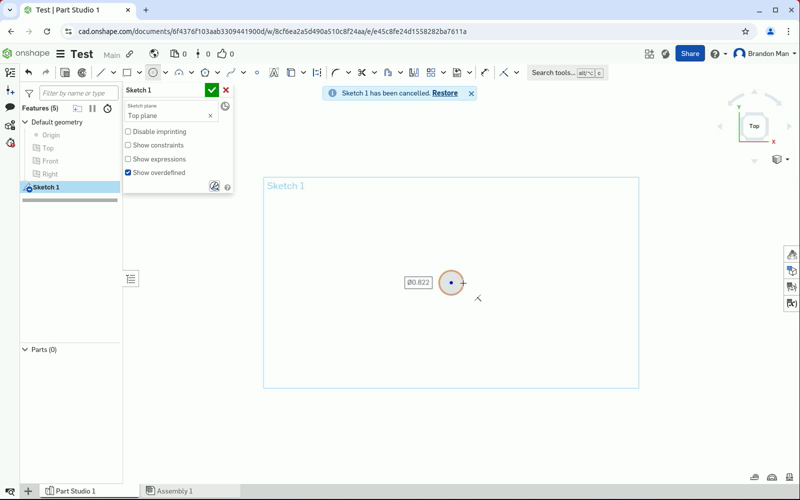
scroll(-6)
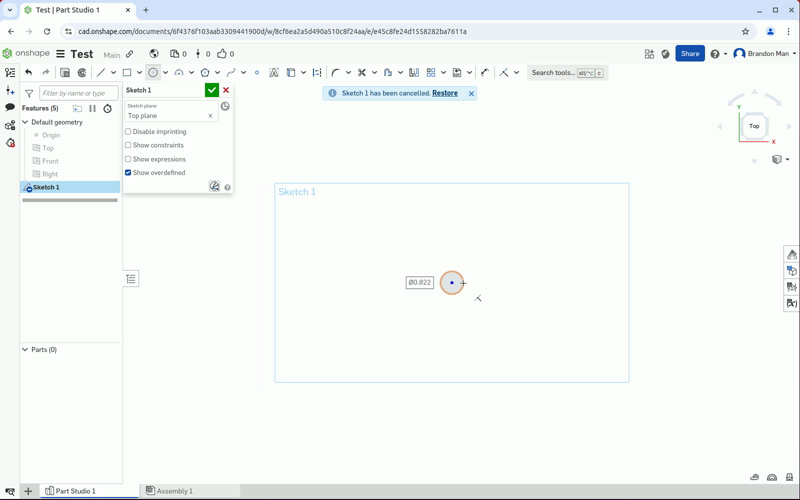
scroll(-6)
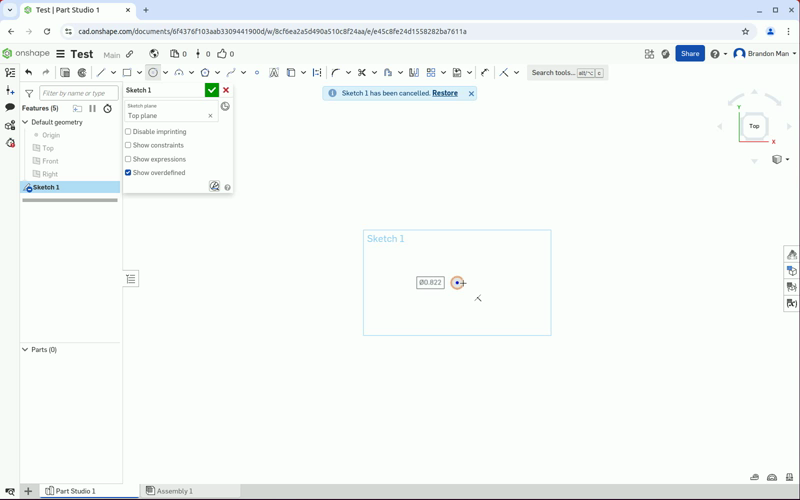
scroll(-6)
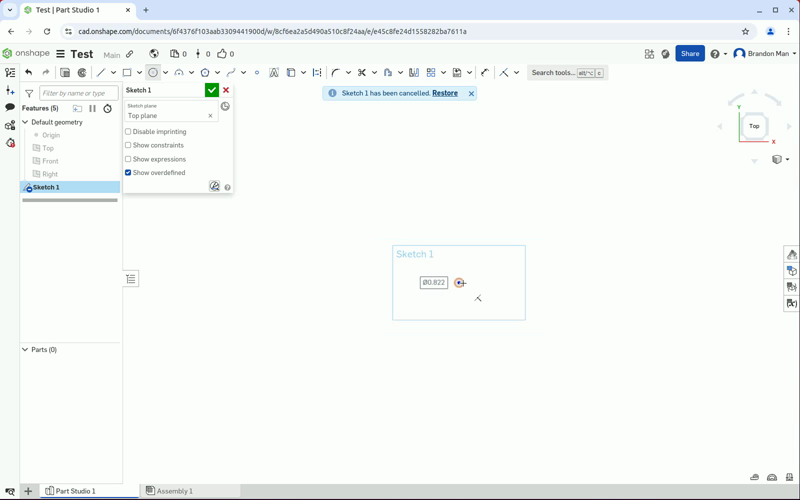
scroll(-6)
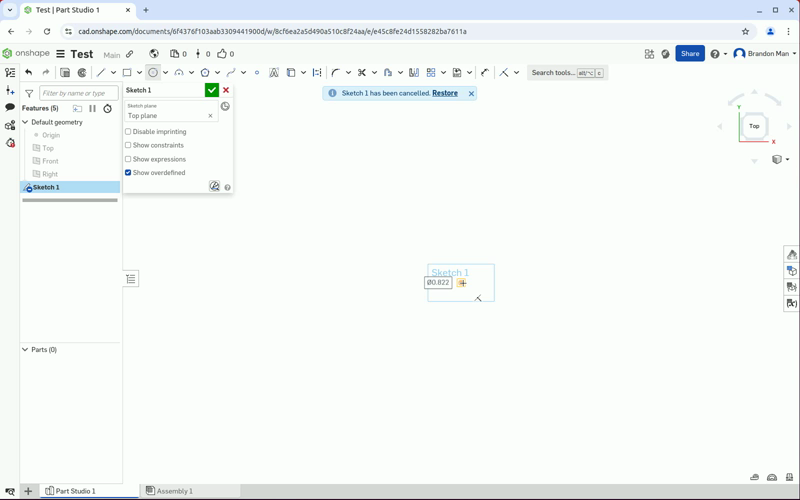
key(esc)
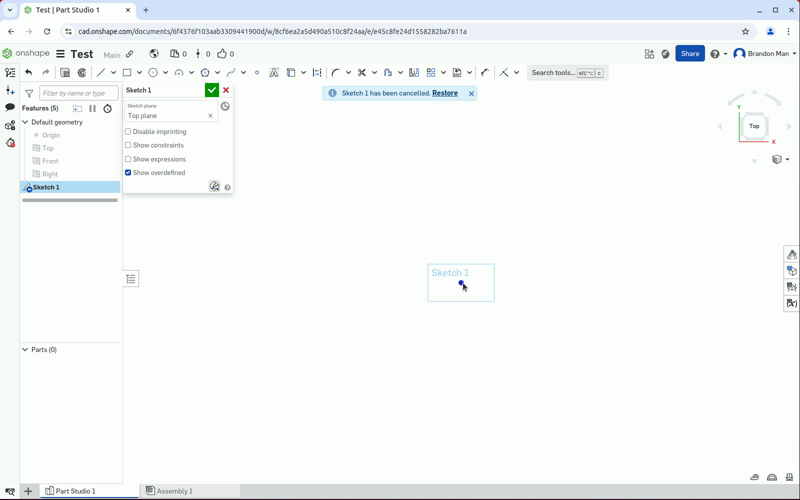
mouse_move(460, 282)
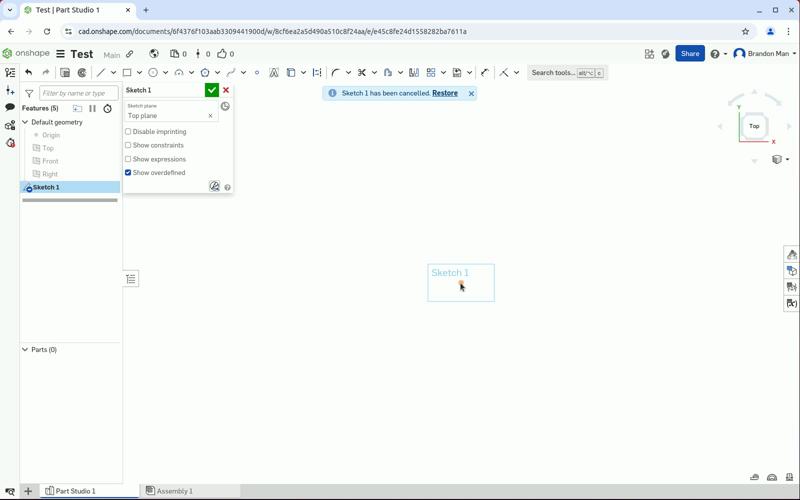
scroll(6)
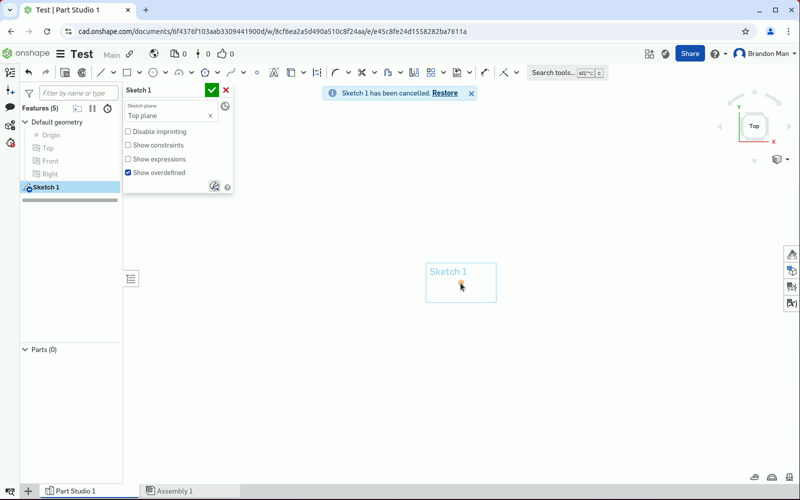
scroll(6)
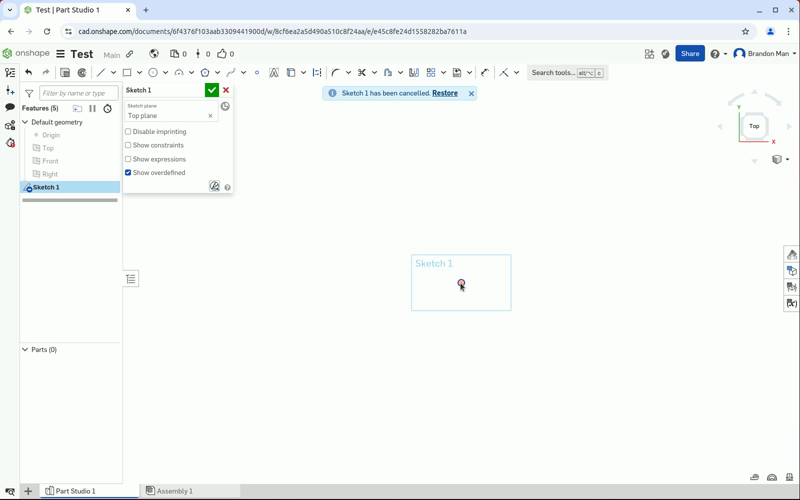
scroll(6)
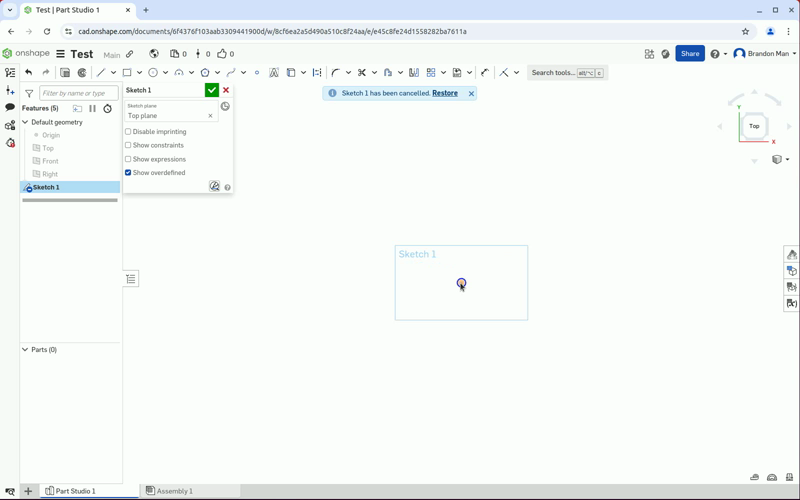
scroll(6)
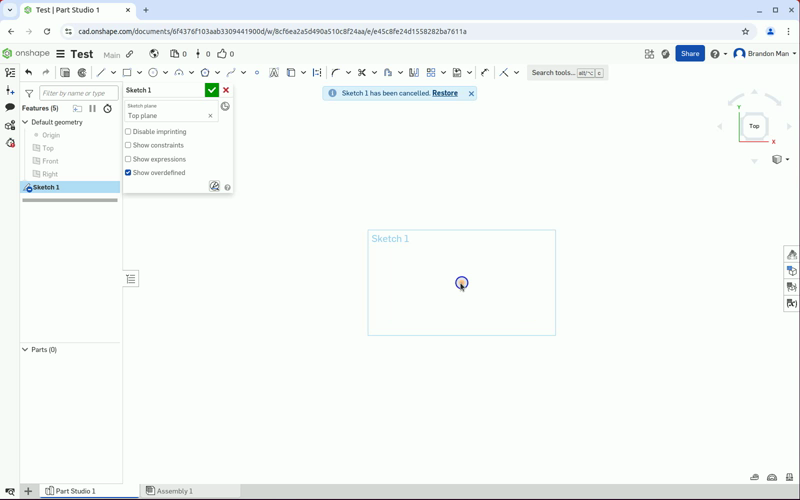
scroll(6)
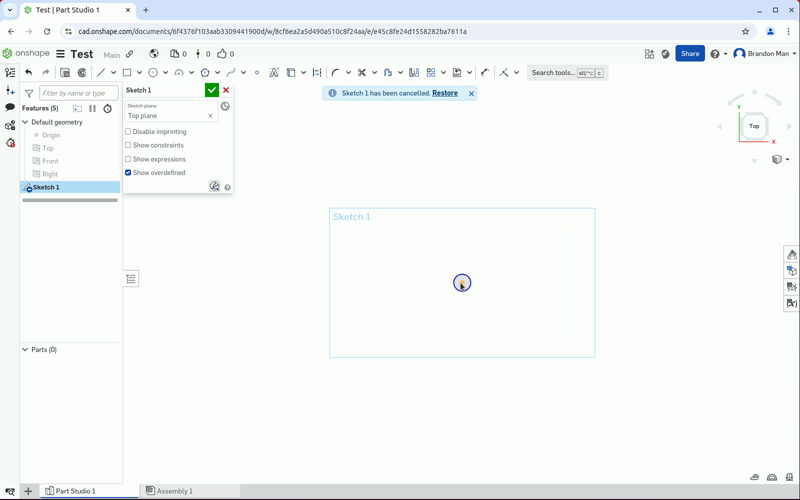
scroll(6)
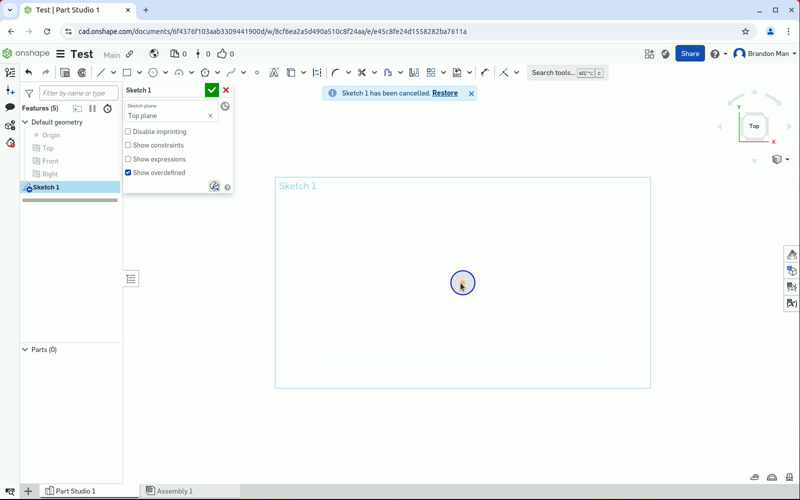
scroll(6)
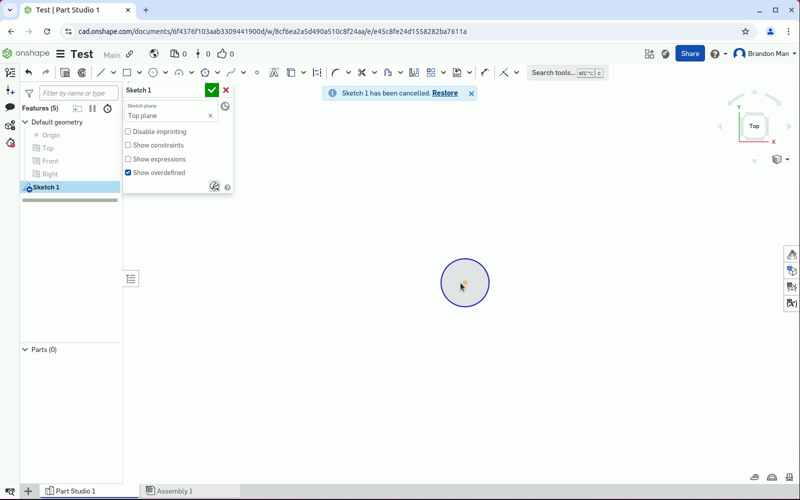
click(460, 282)
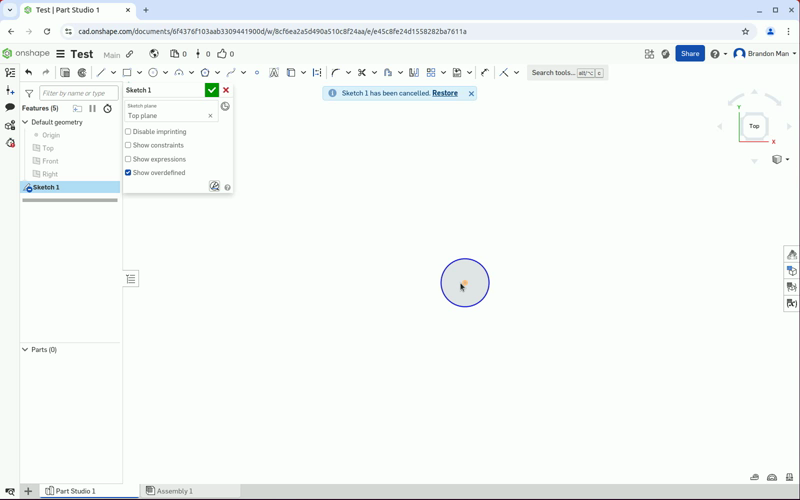
scroll(-6)
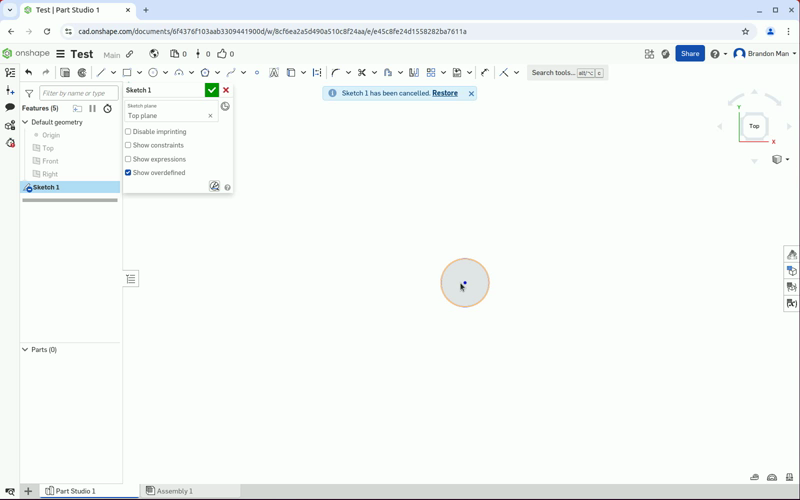
scroll(-6)
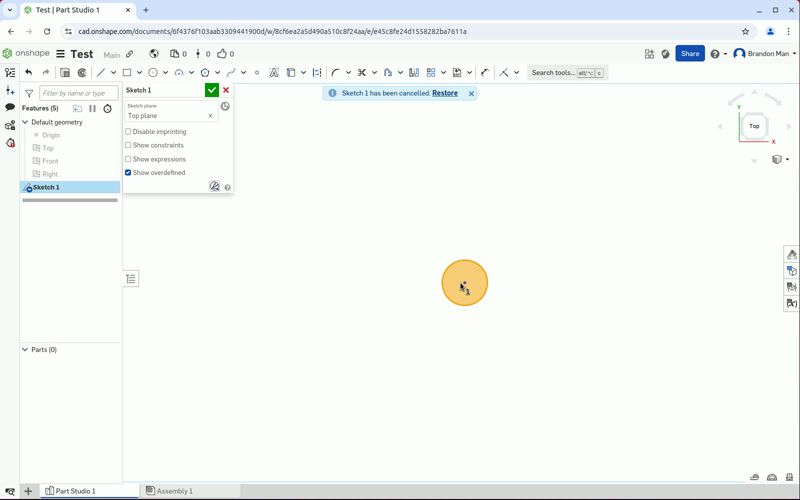
scroll(-6)
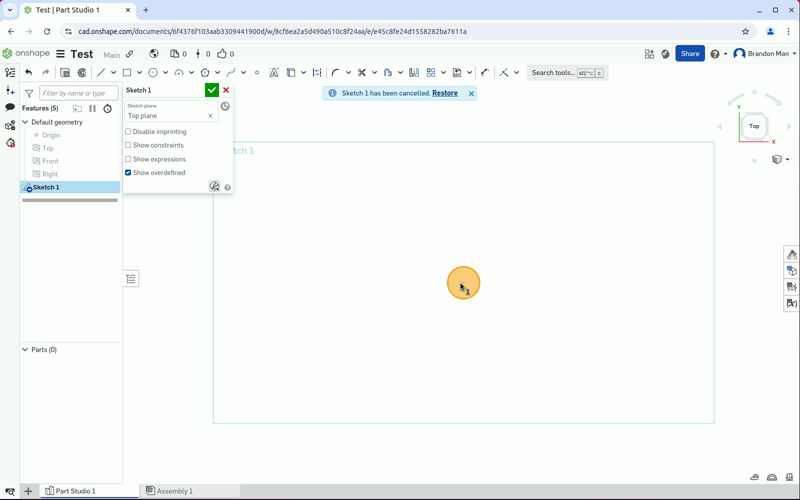
scroll(-6)
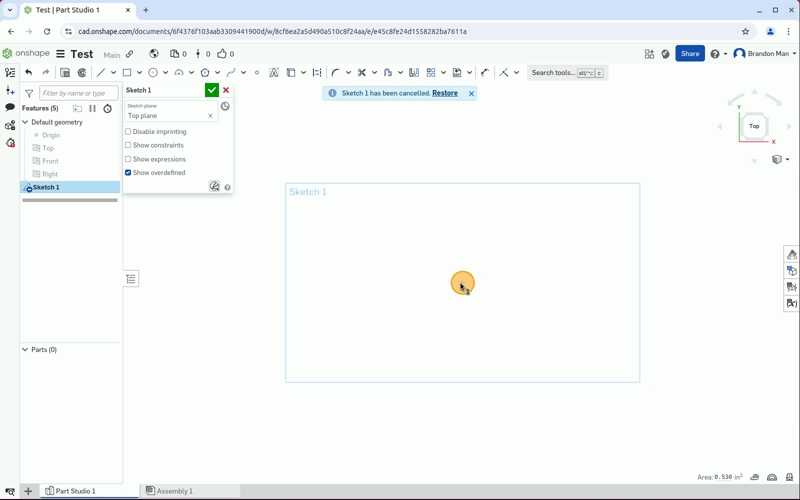
scroll(-6)
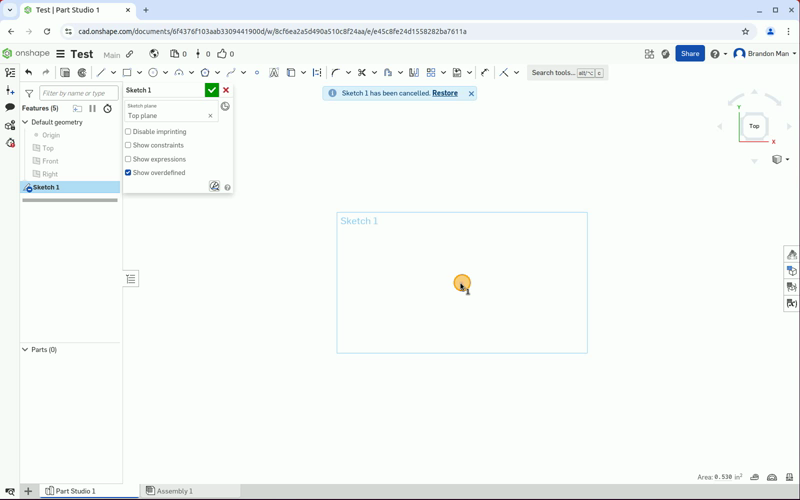
scroll(-6)
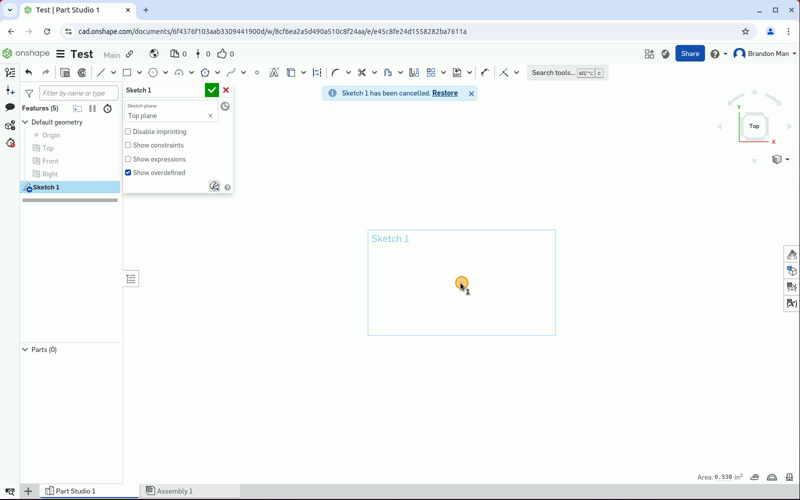
scroll(-6)
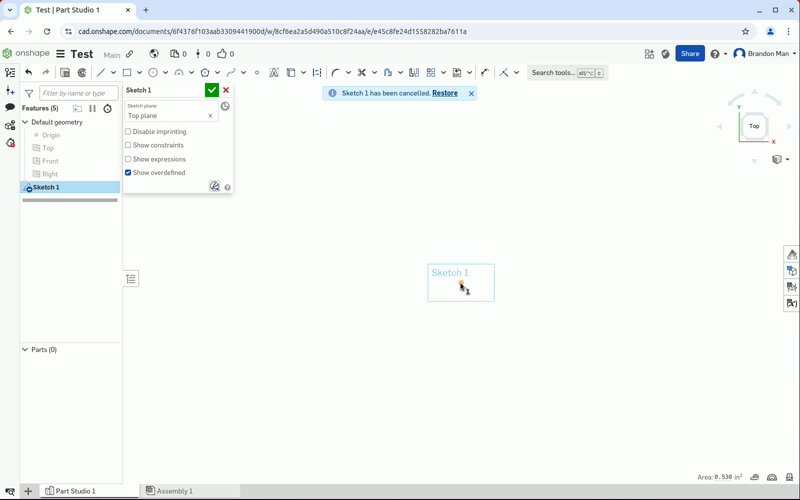
mouse_move(73, 352)
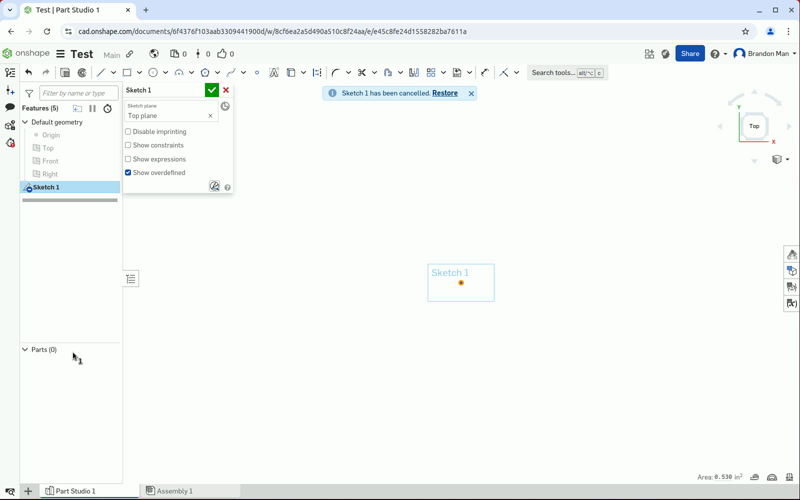
key(shift+y)
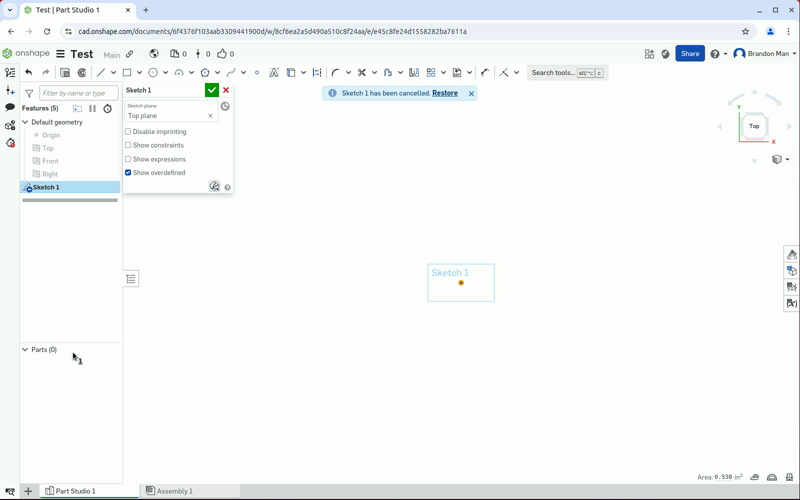
key(shift+e)
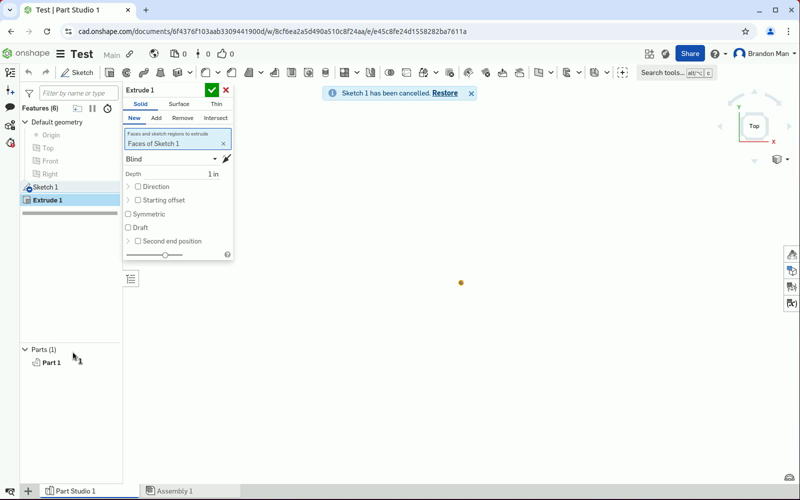
mouse_move(143, 106)
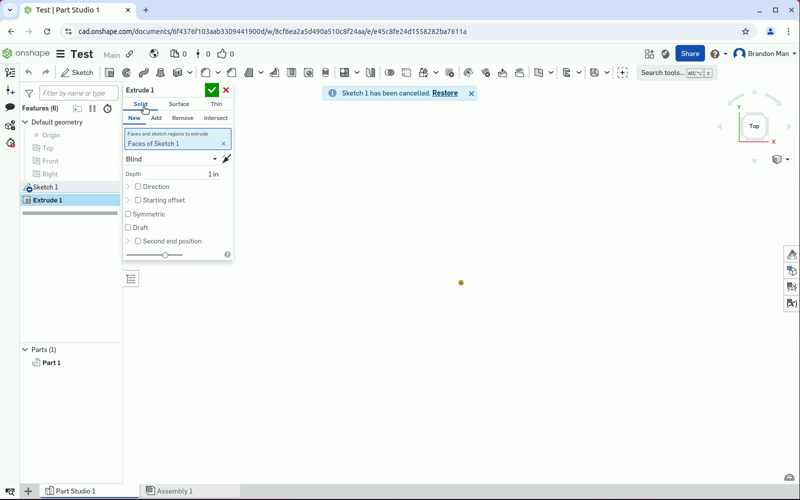
click(143, 106)
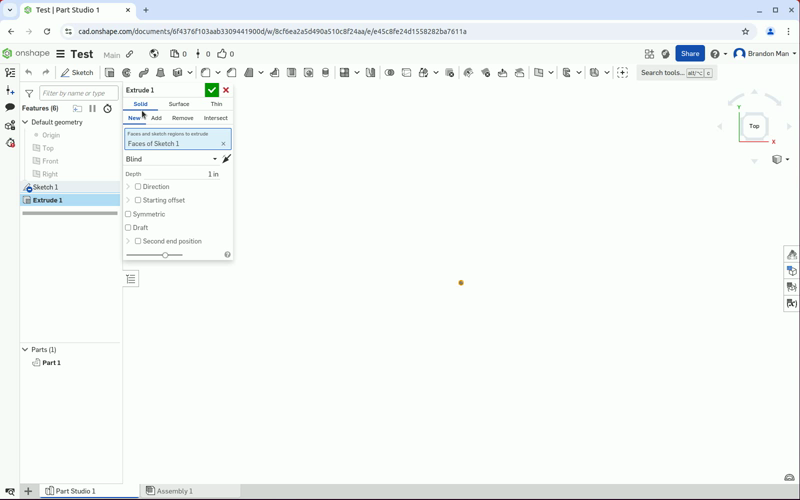
mouse_move(137, 120)
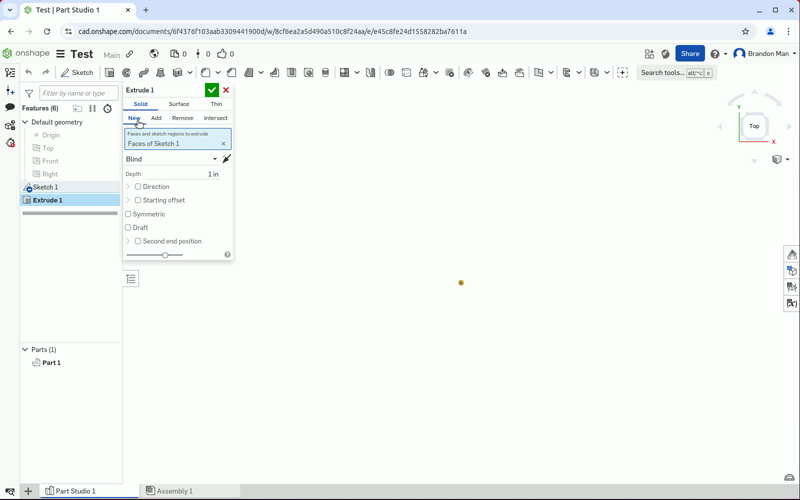
click(137, 120)
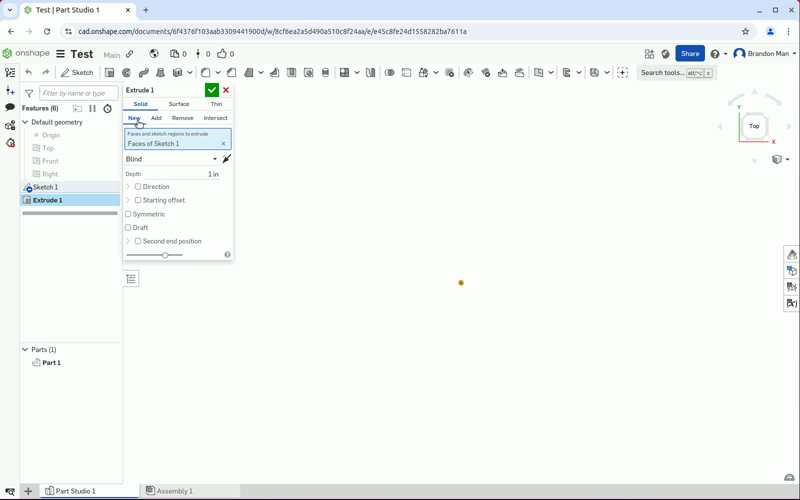
key(tab, 4)
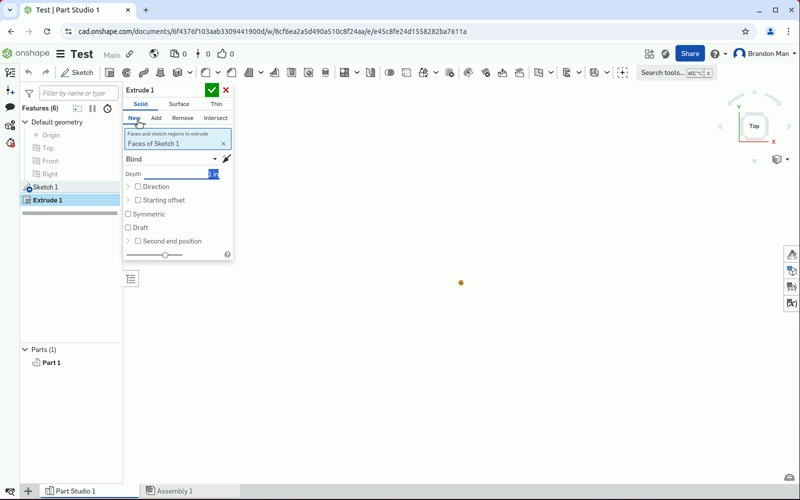
text(23.108)
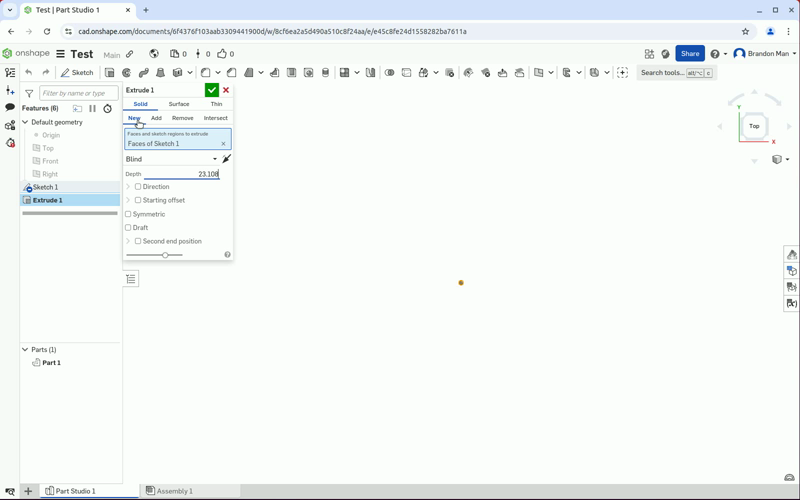
key(enter)
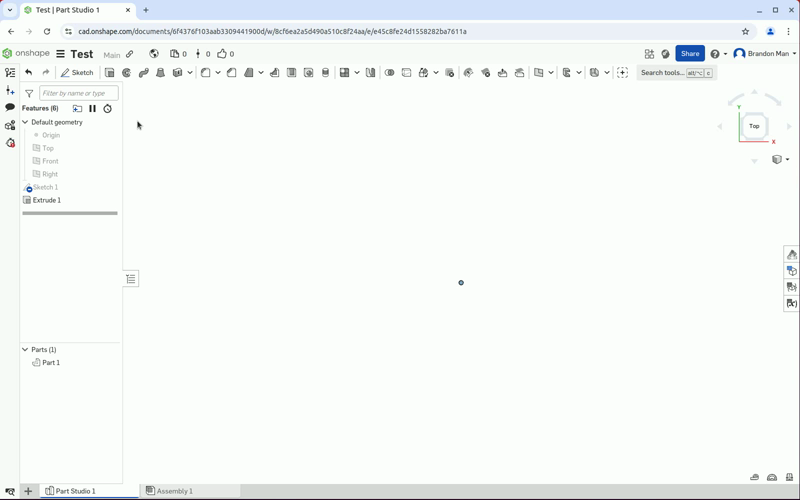
key(shift+h)
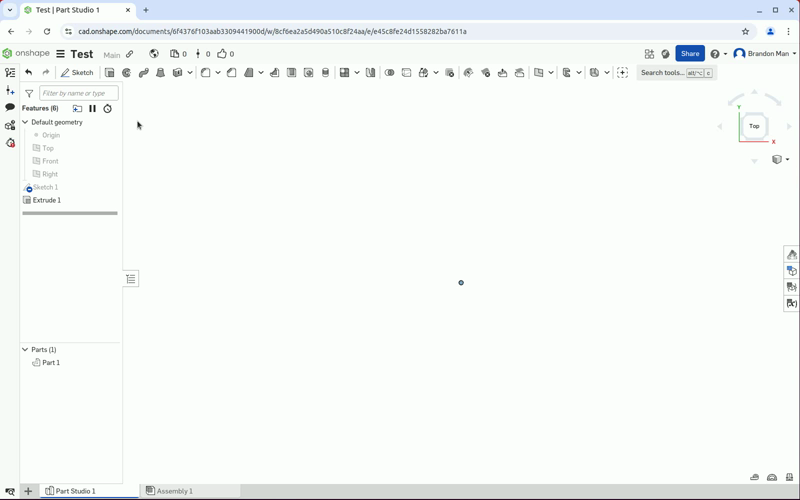
key(shift+h)
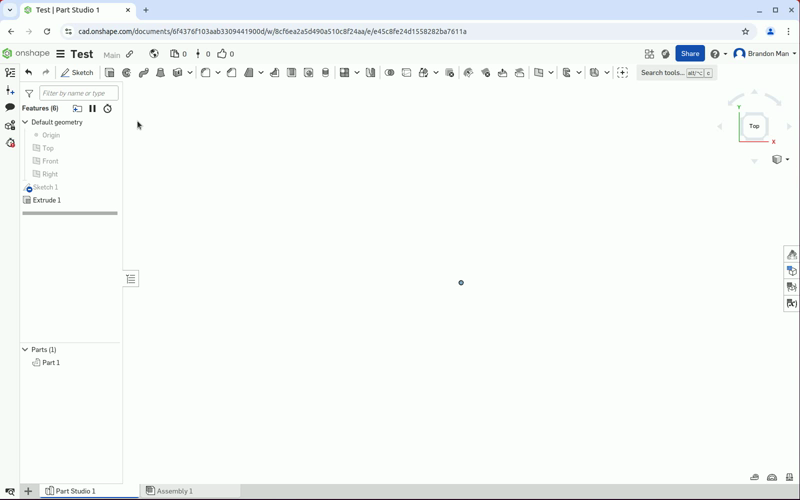
mouse_move(73, 189)
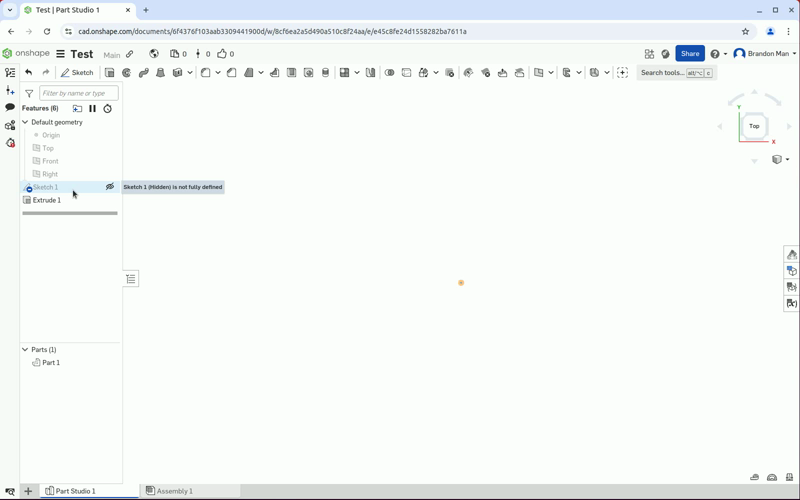
click(73, 189)
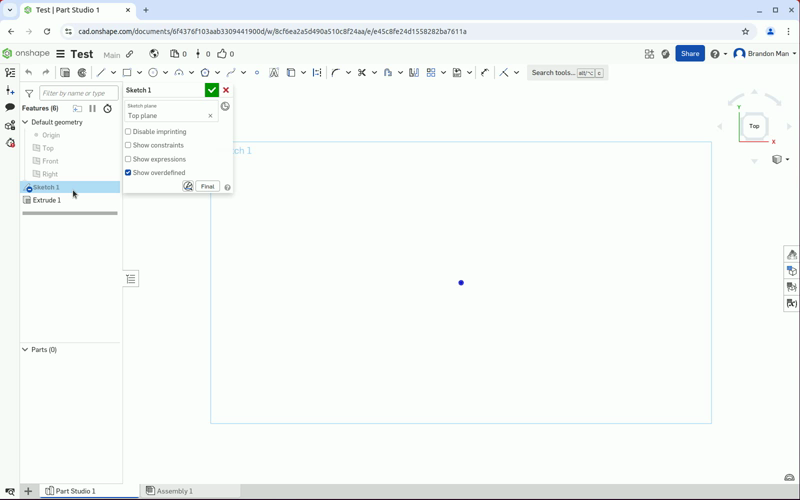
mouse_move(229, 92)
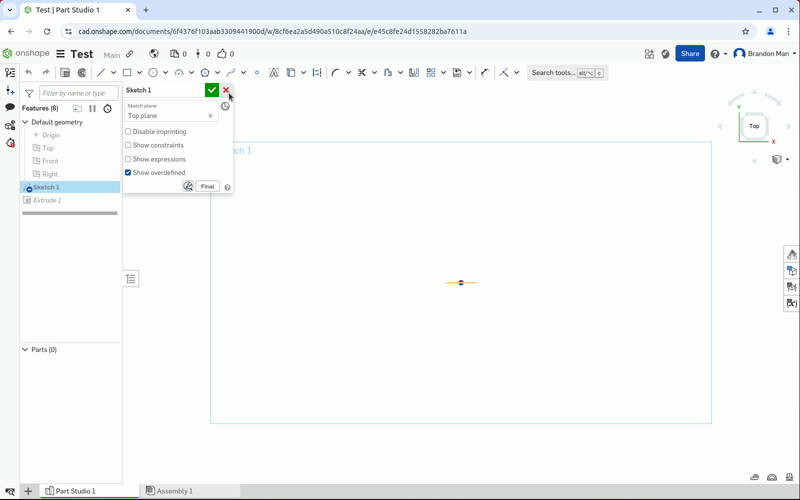
click(229, 92)
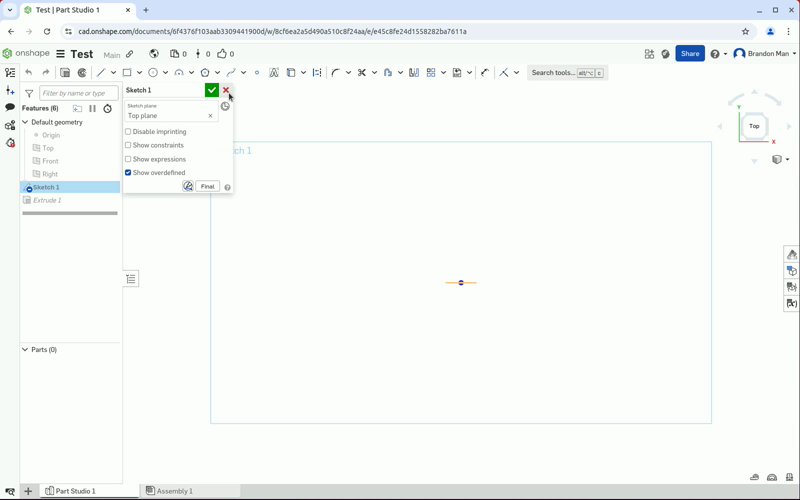
key(shift+s)
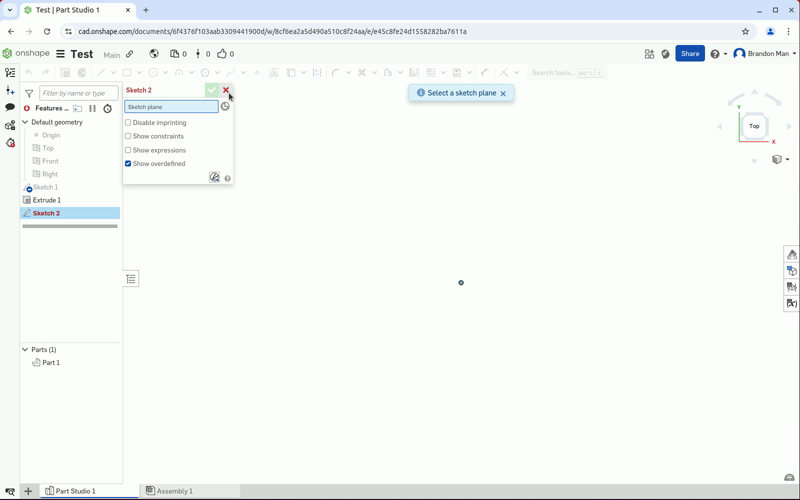
mouse_move(73, 150)
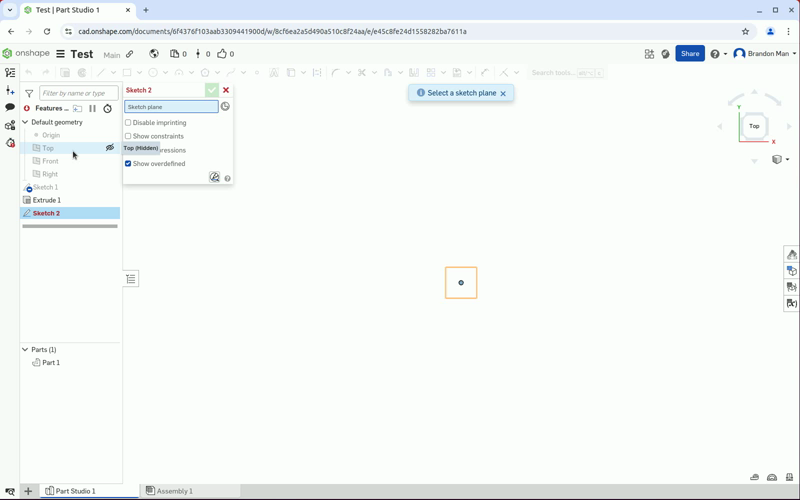
click(73, 150)
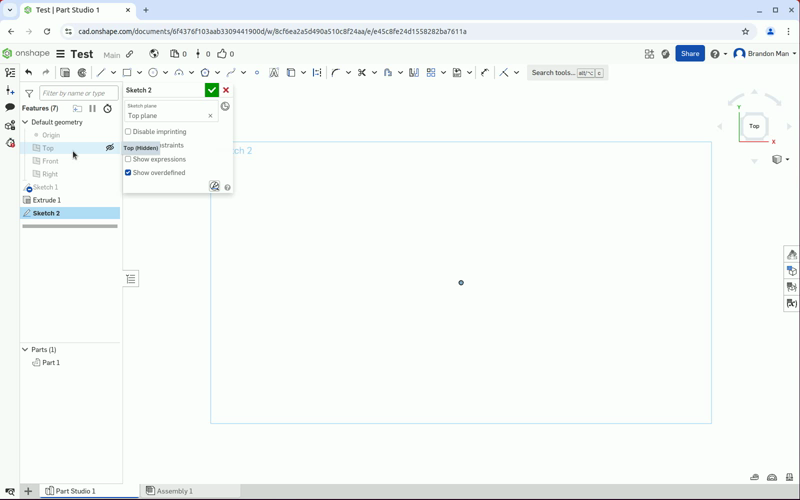
mouse_move(73, 352)
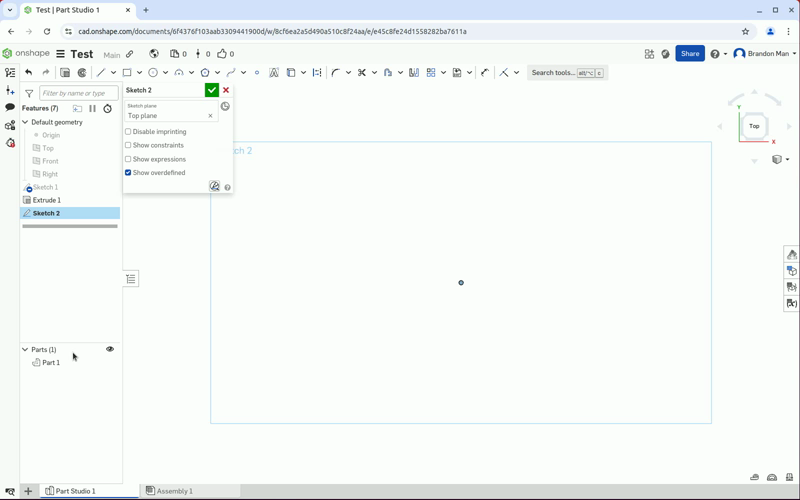
key(y)
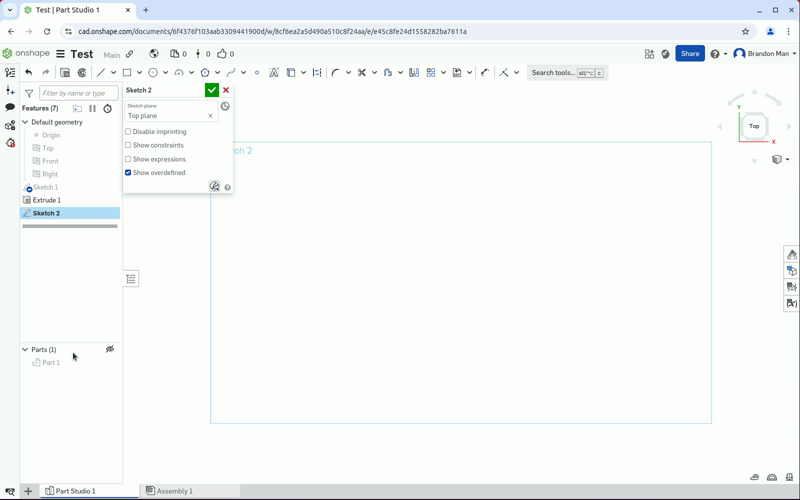
key(c)
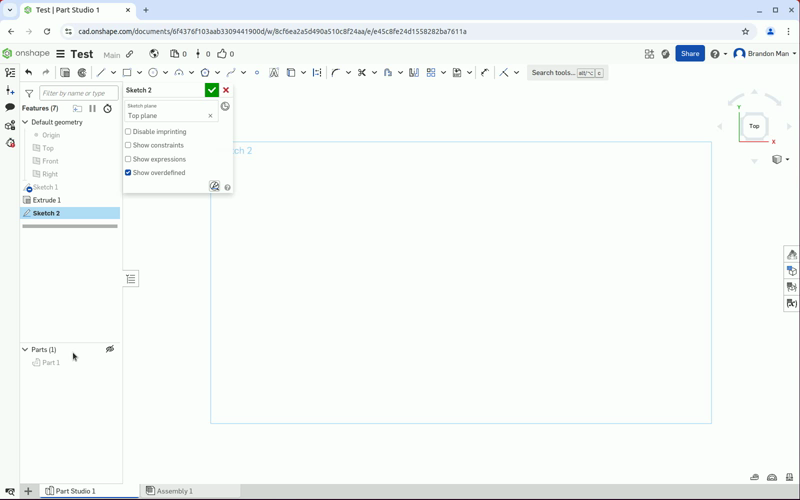
key_down(shift)
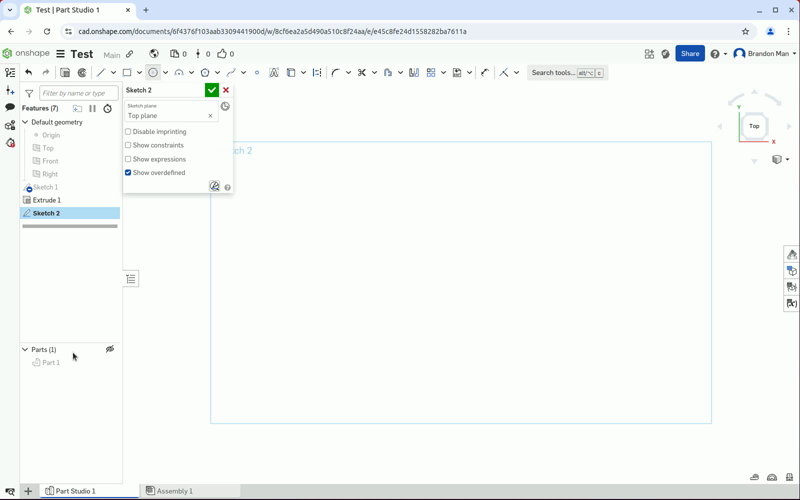
mouse_move(461, 268)
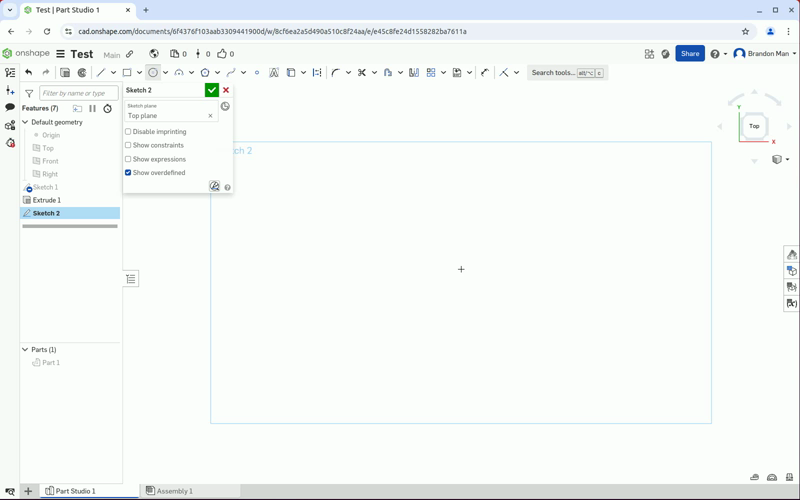
click(461, 268)
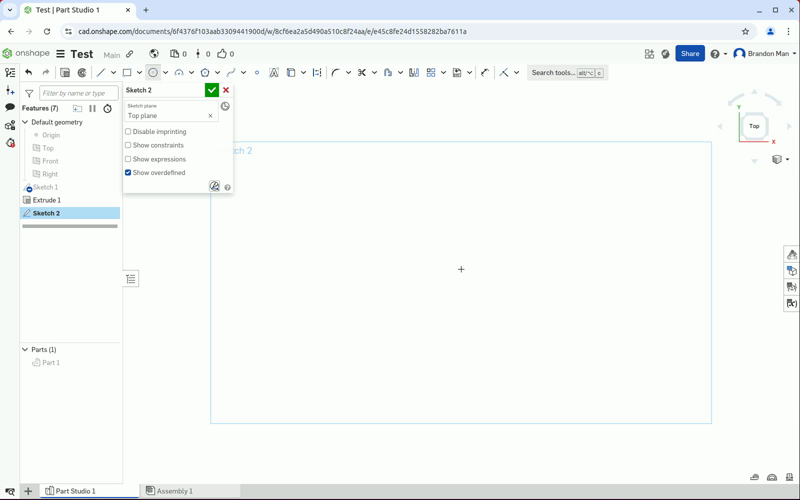
key_up(shift)
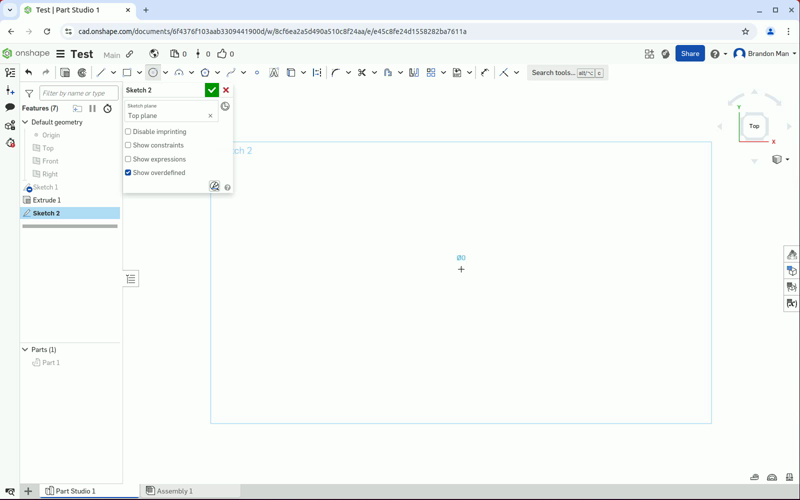
mouse_move(463, 268)
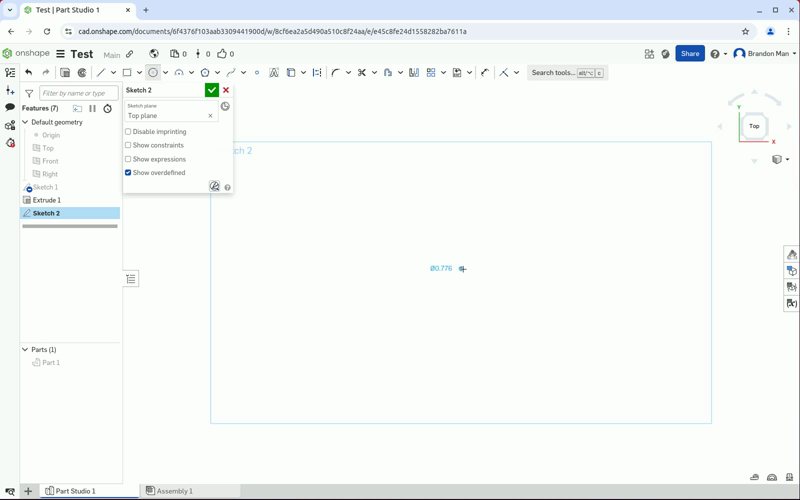
scroll(6)
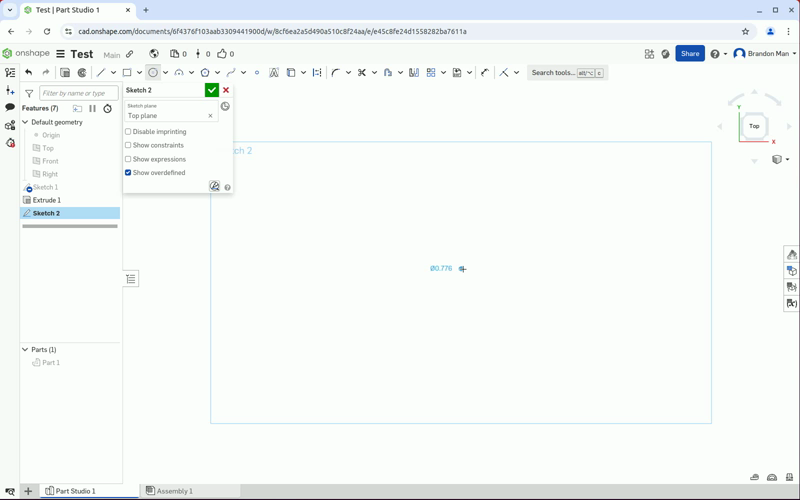
scroll(6)
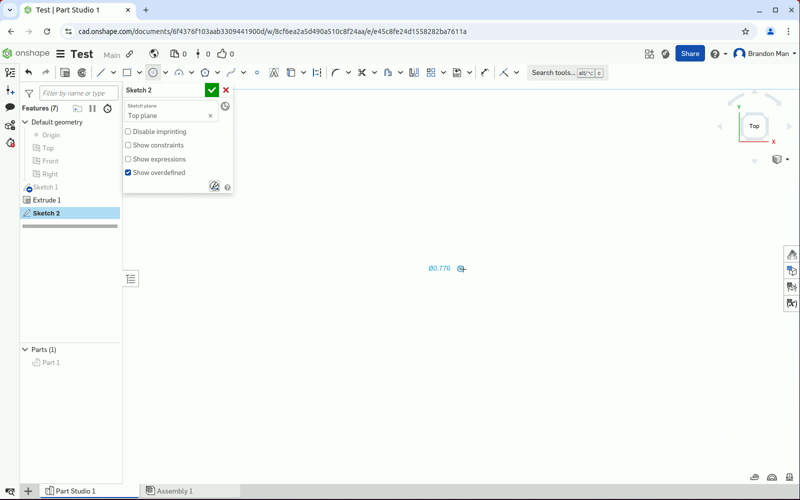
scroll(6)
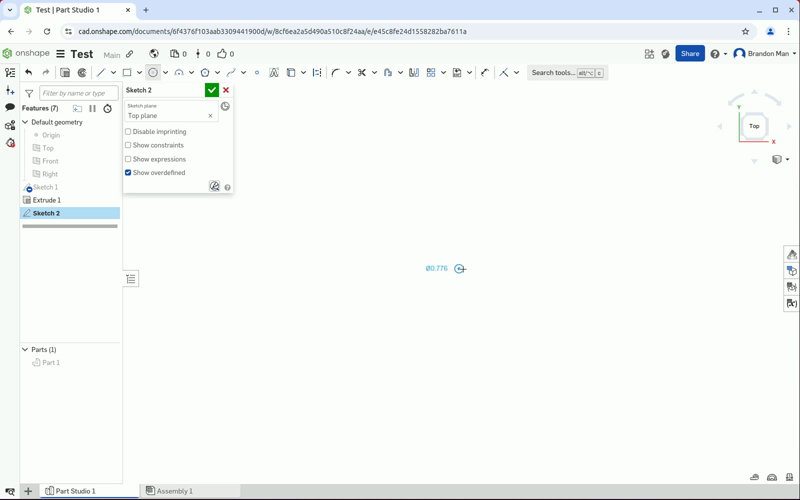
scroll(6)
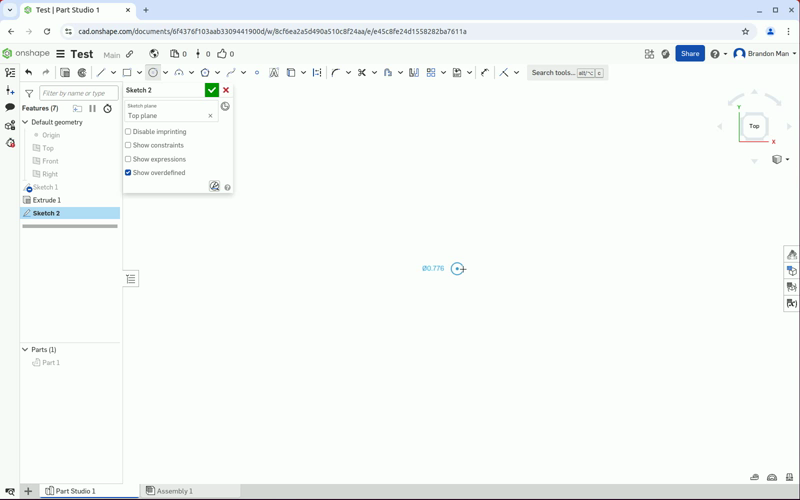
scroll(6)
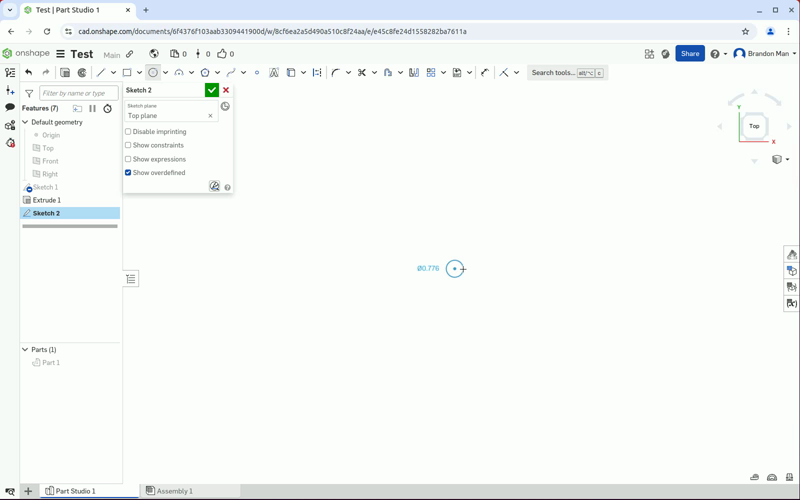
scroll(6)
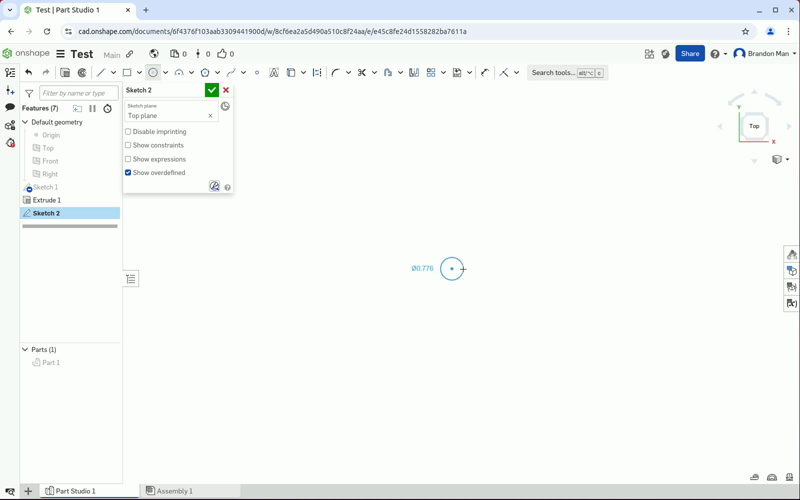
scroll(6)
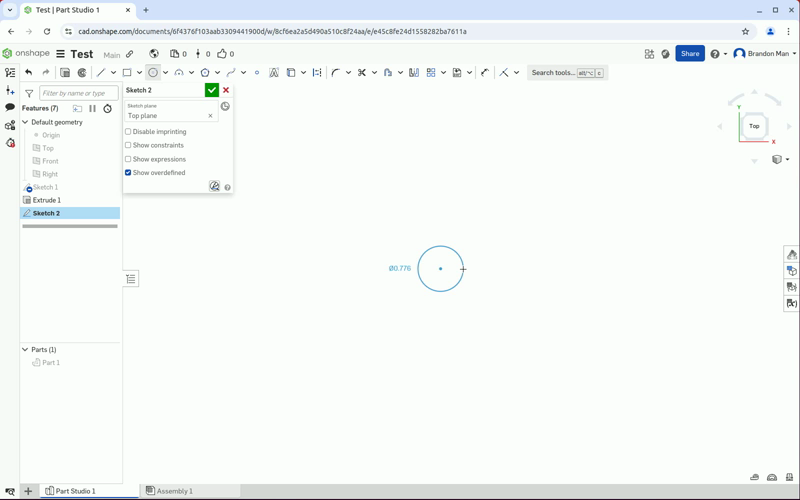
click(463, 268)
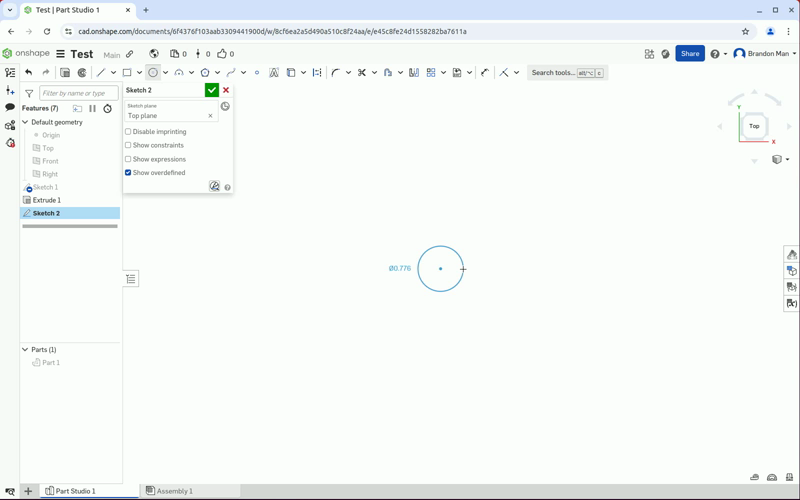
scroll(-6)
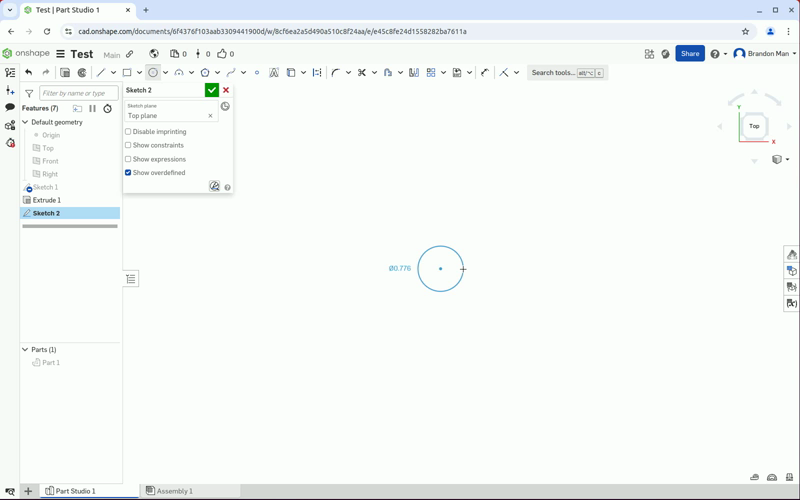
scroll(-6)
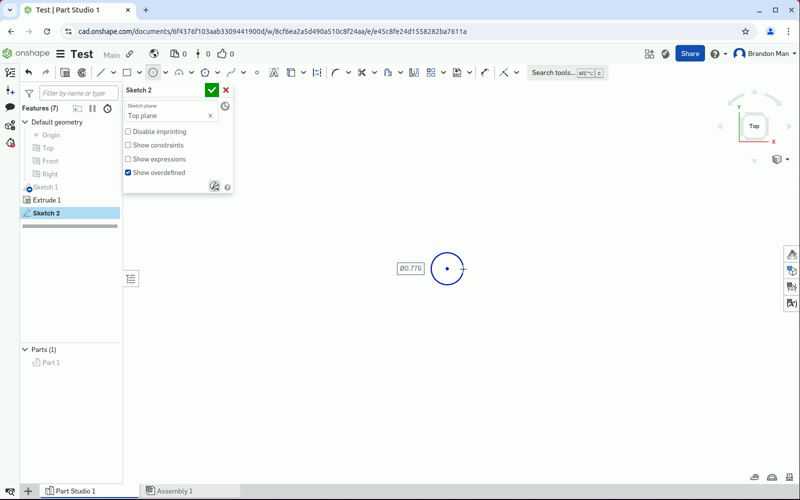
scroll(-6)
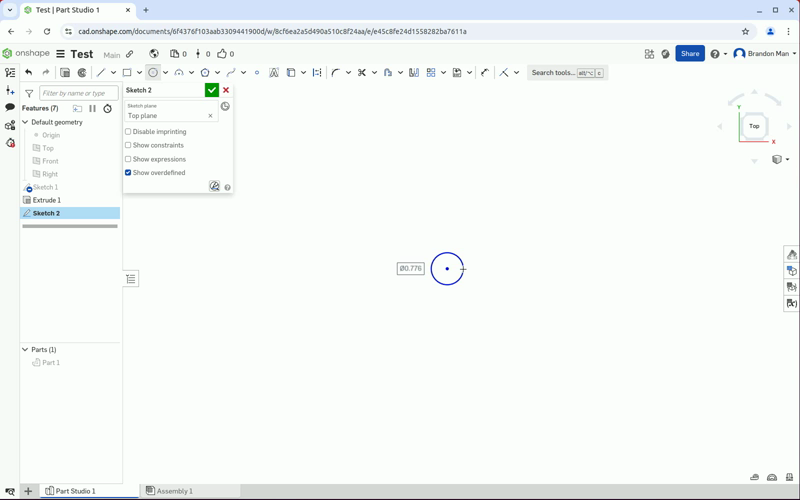
scroll(-6)
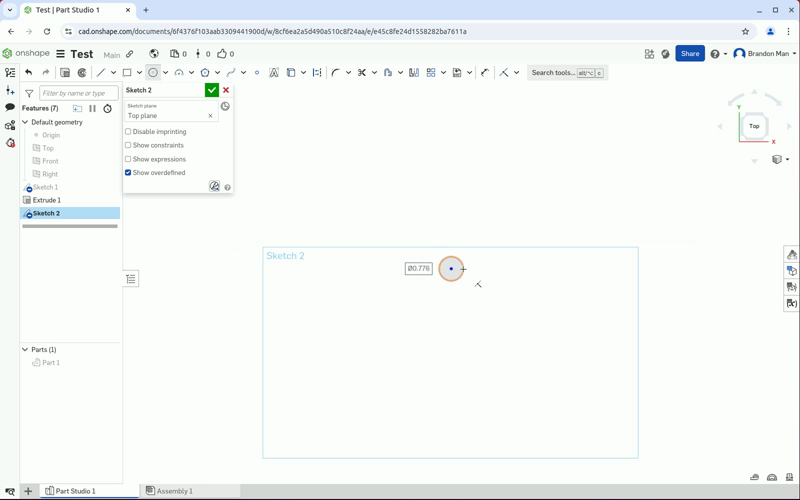
scroll(-6)
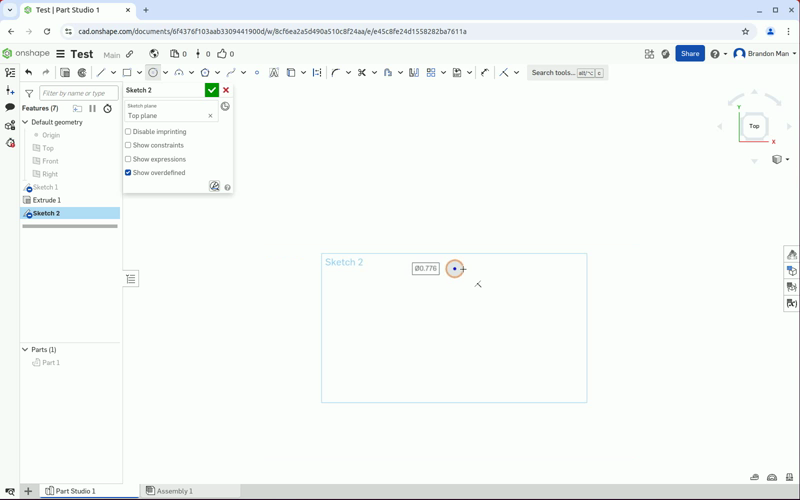
scroll(-6)
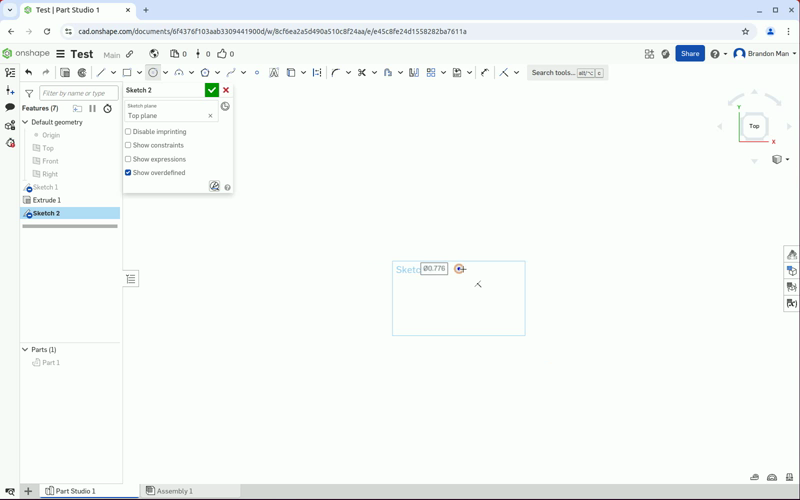
scroll(-6)
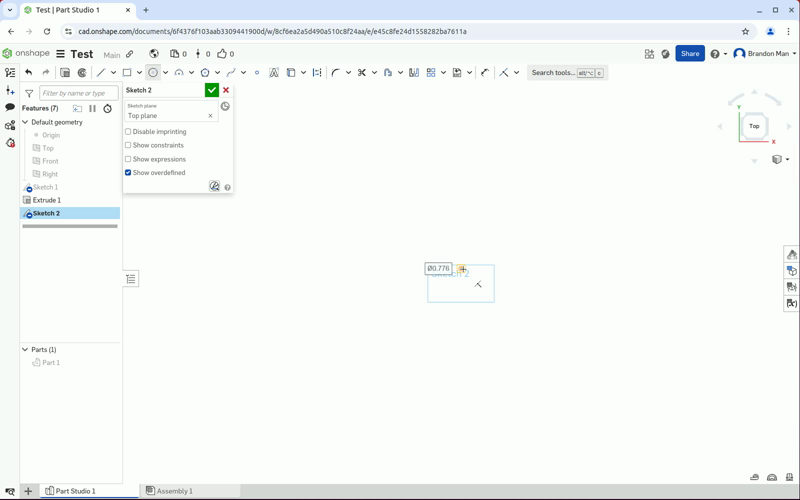
key(esc)
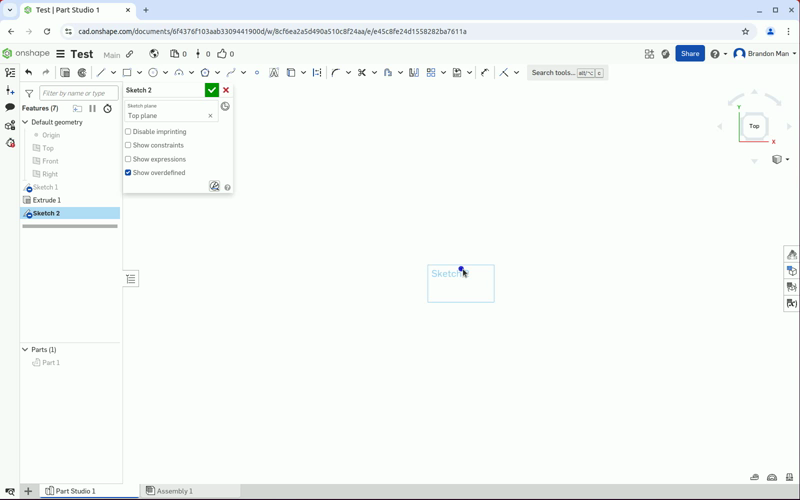
mouse_move(460, 268)
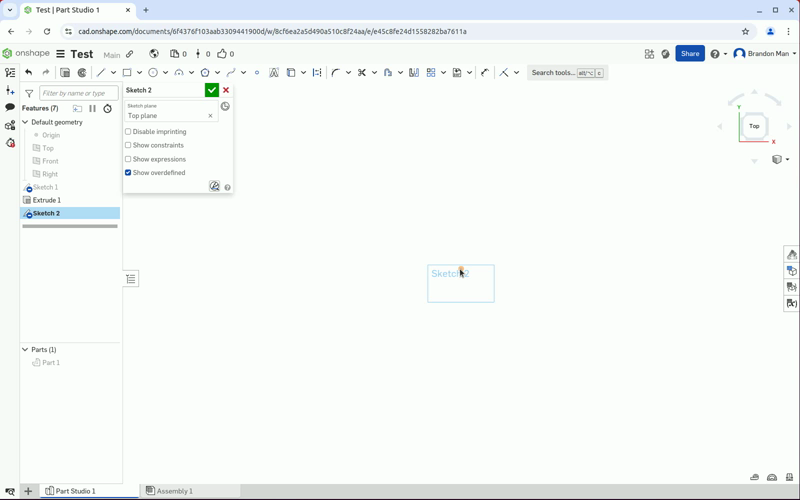
scroll(6)
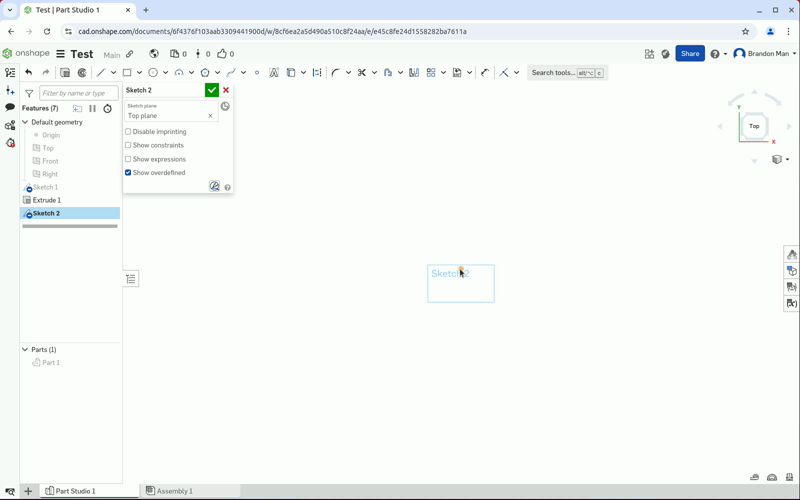
scroll(6)
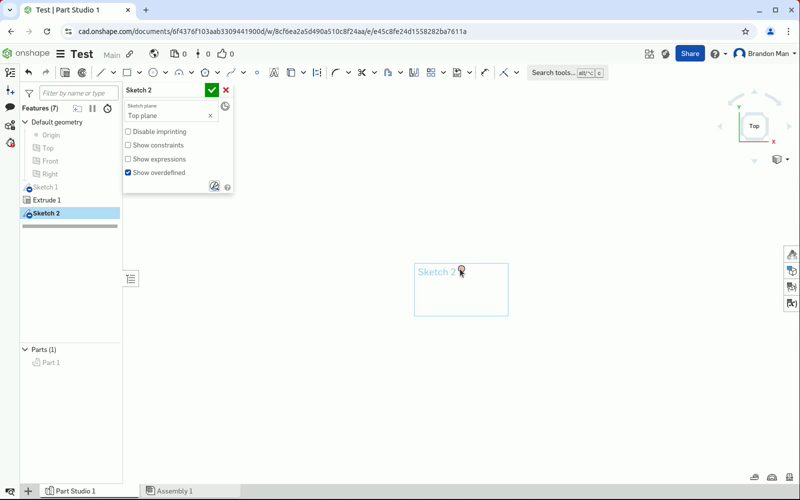
scroll(6)
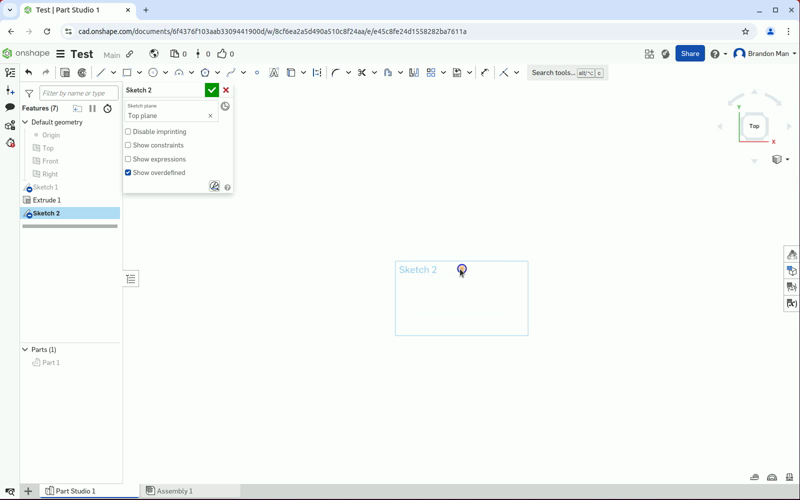
scroll(6)
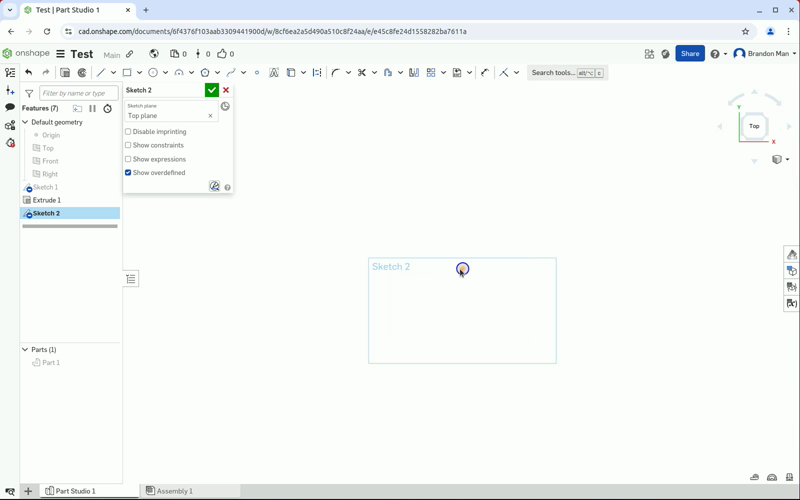
scroll(6)
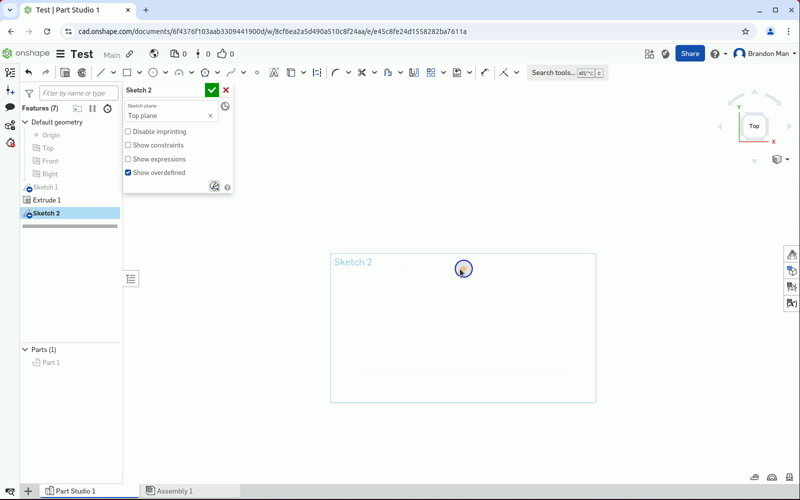
scroll(6)
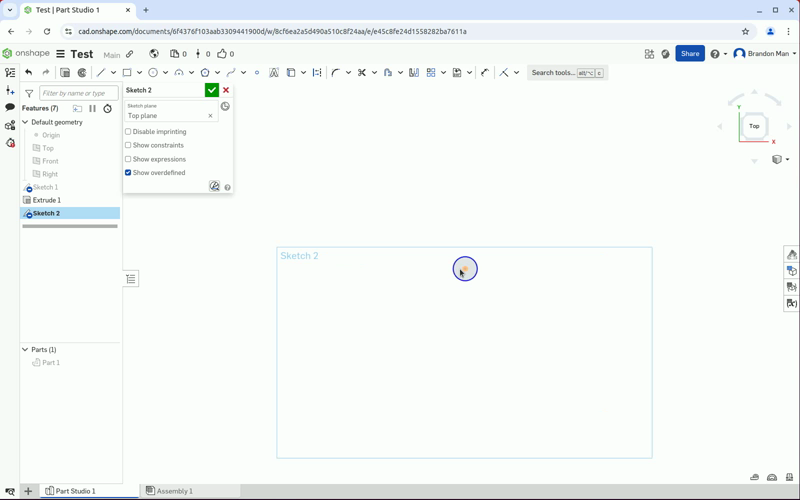
scroll(6)
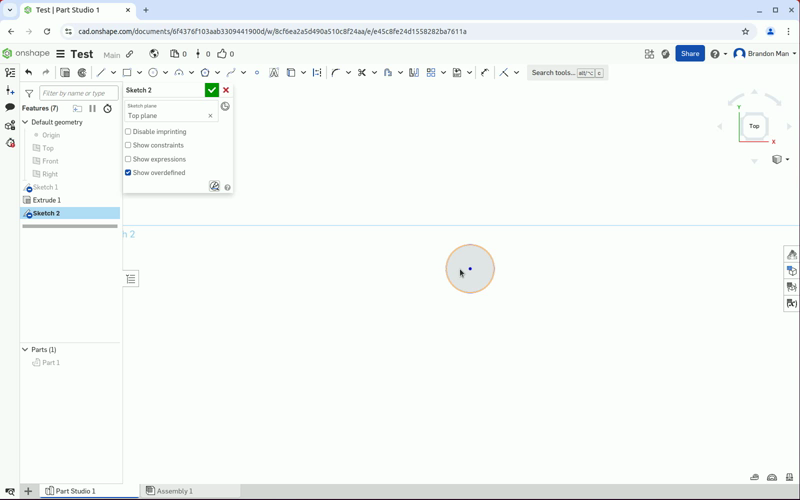
click(460, 268)
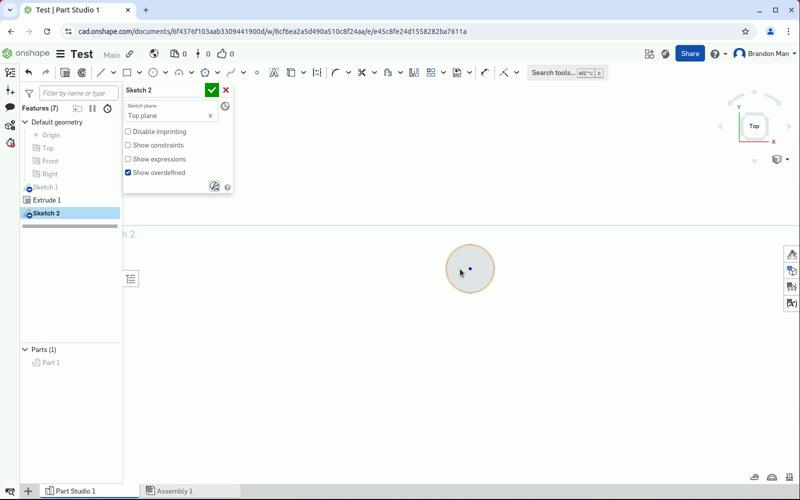
scroll(-6)
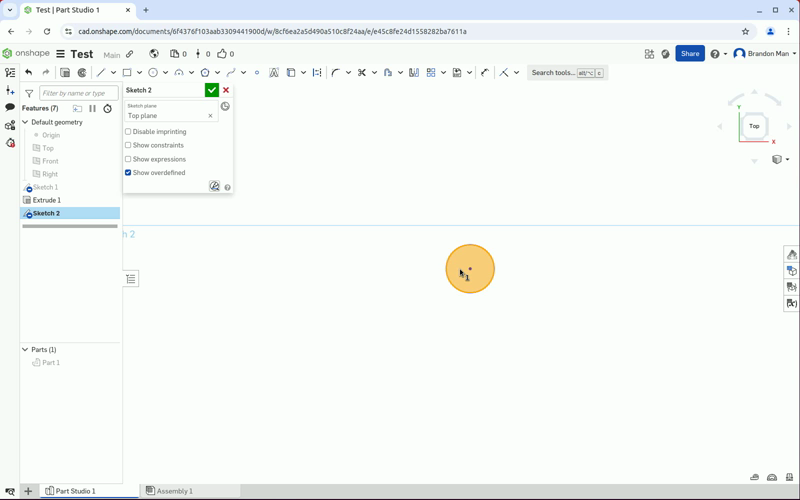
scroll(-6)
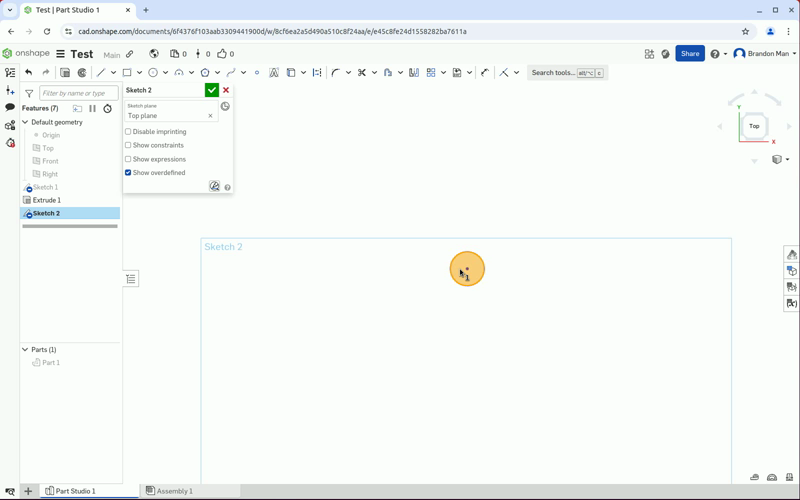
scroll(-6)
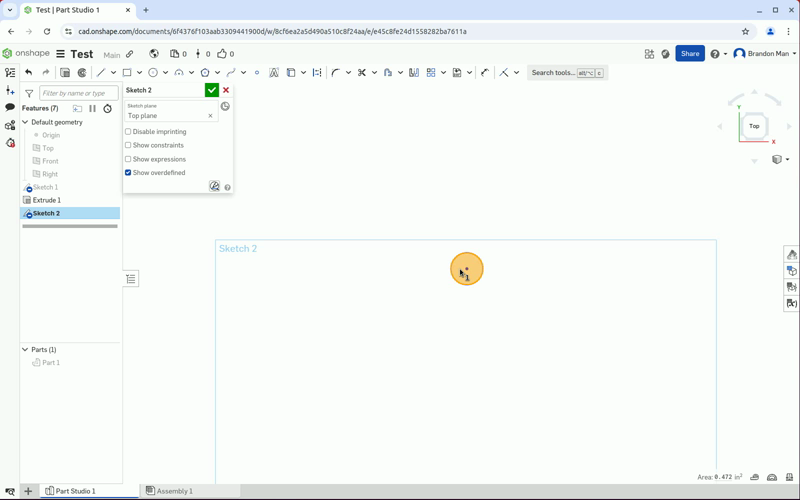
scroll(-6)
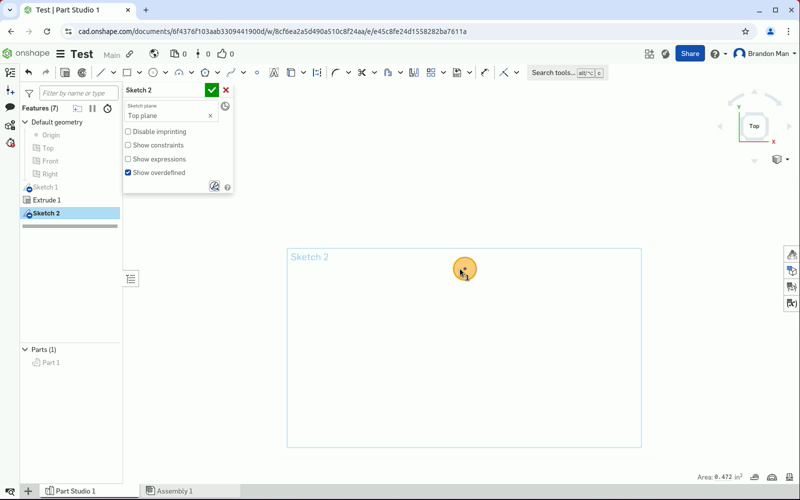
scroll(-6)
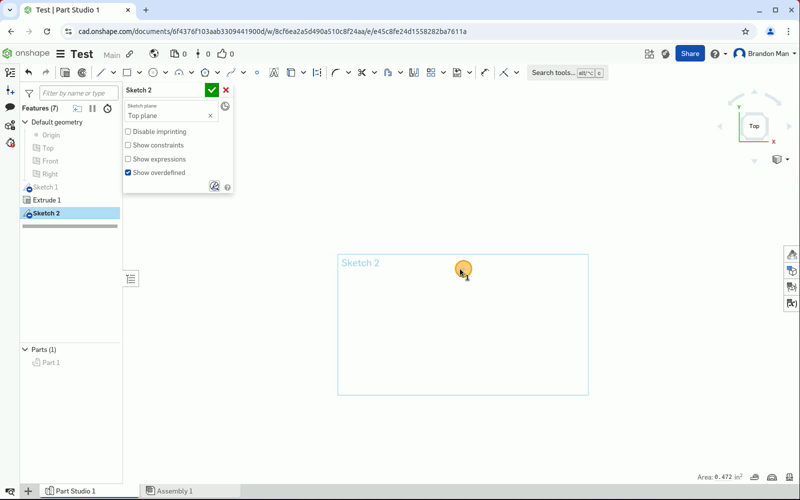
scroll(-6)
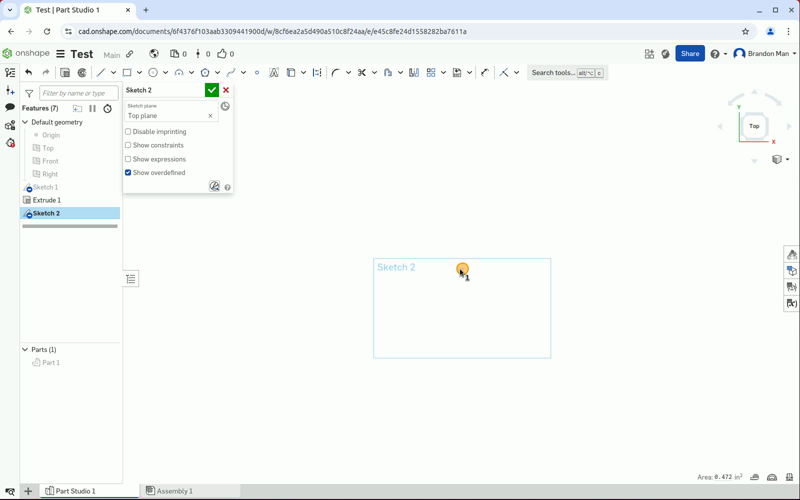
scroll(-6)
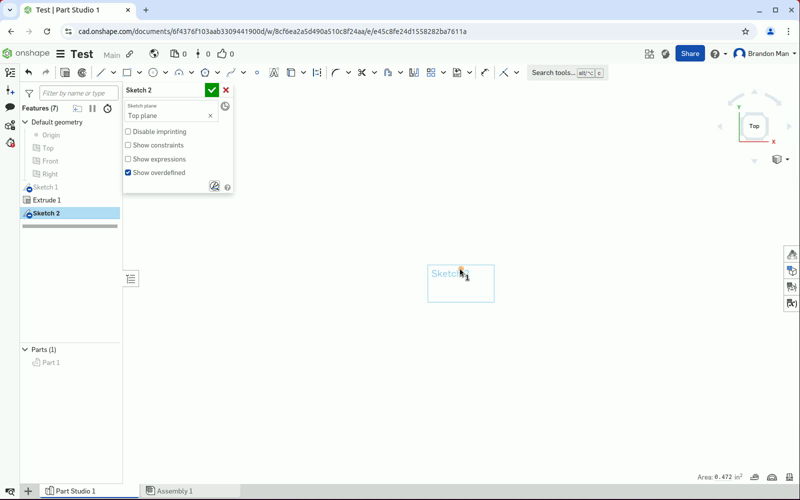
mouse_move(73, 352)
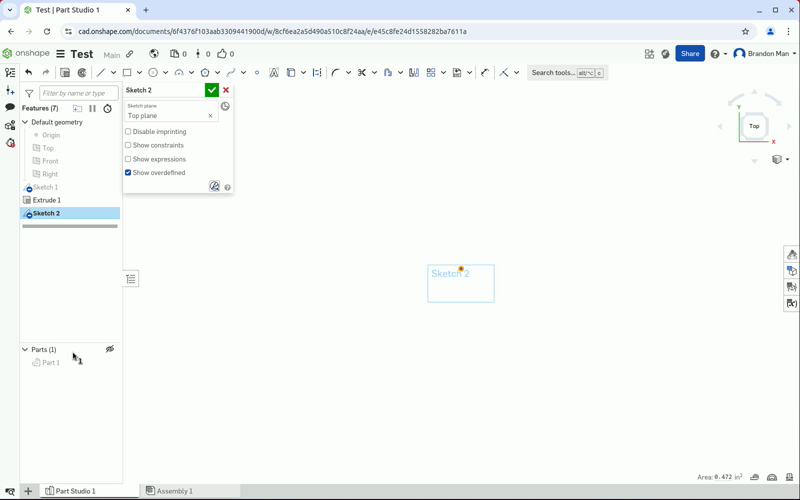
key(shift+y)
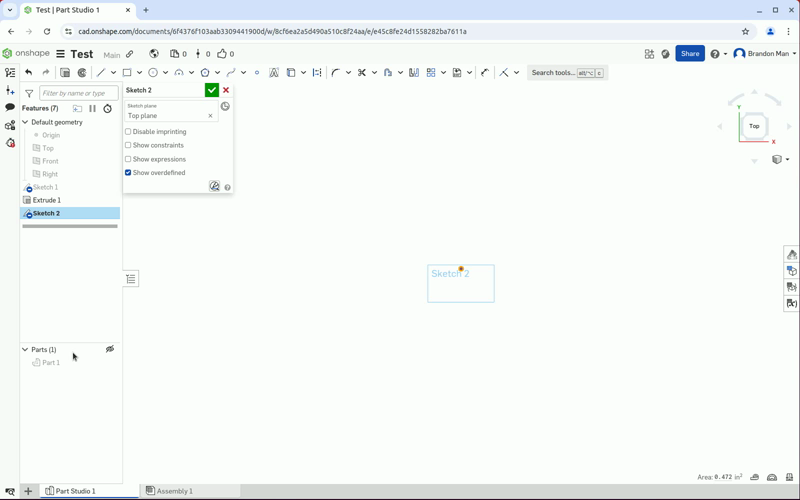
key(shift+e)
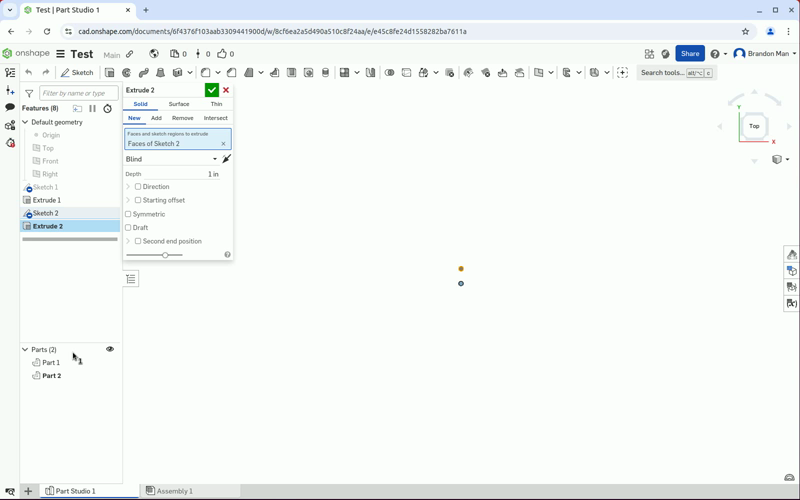
mouse_move(143, 106)
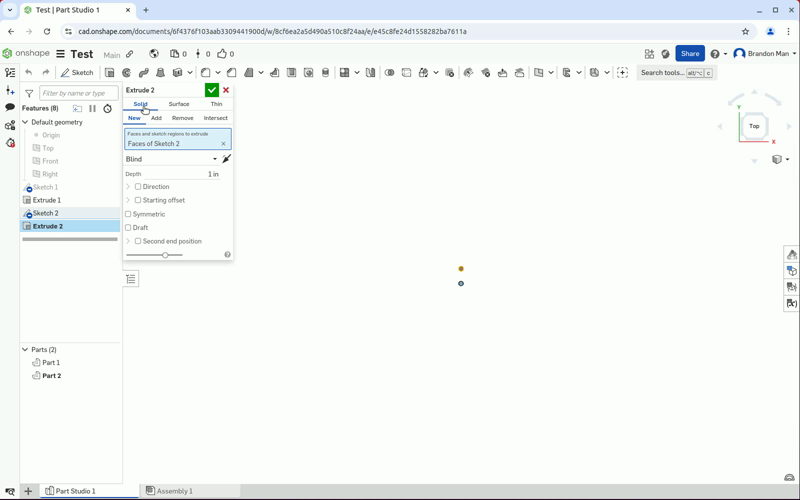
click(143, 106)
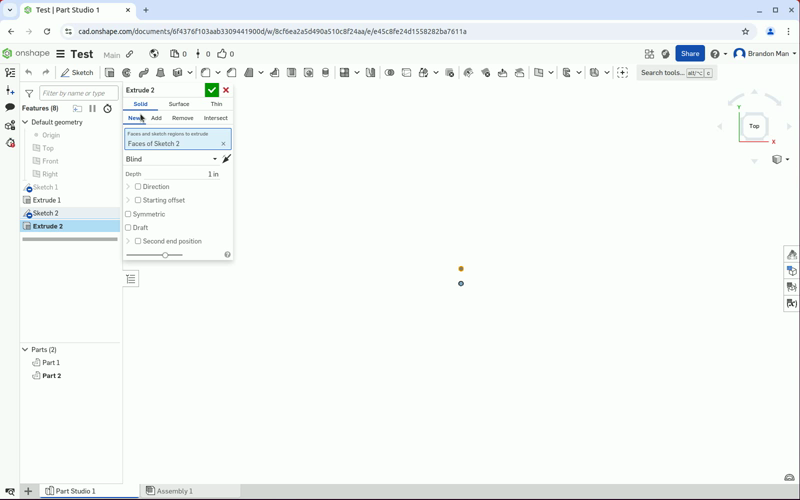
mouse_move(137, 120)
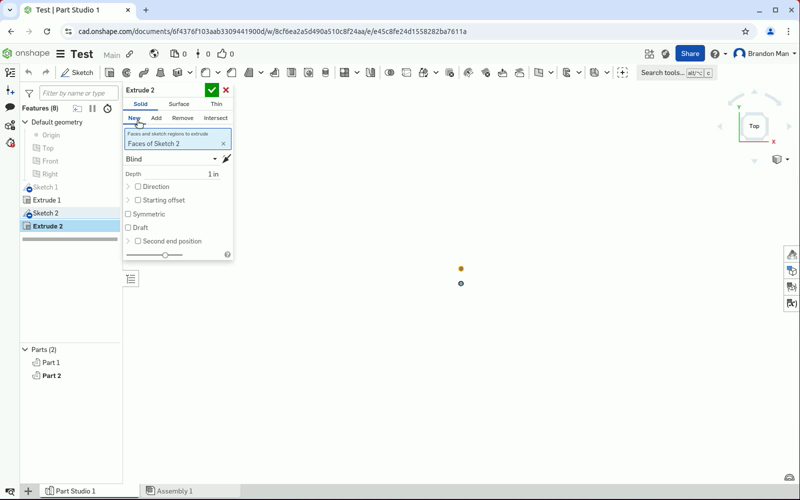
click(137, 120)
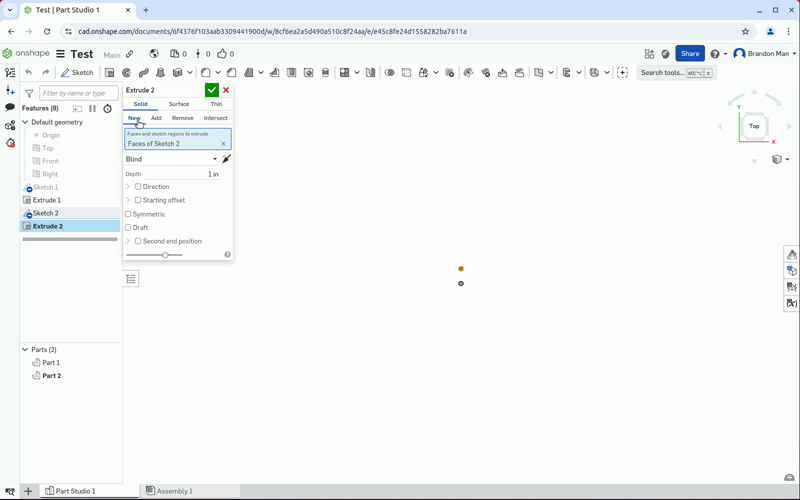
key(tab, 4)
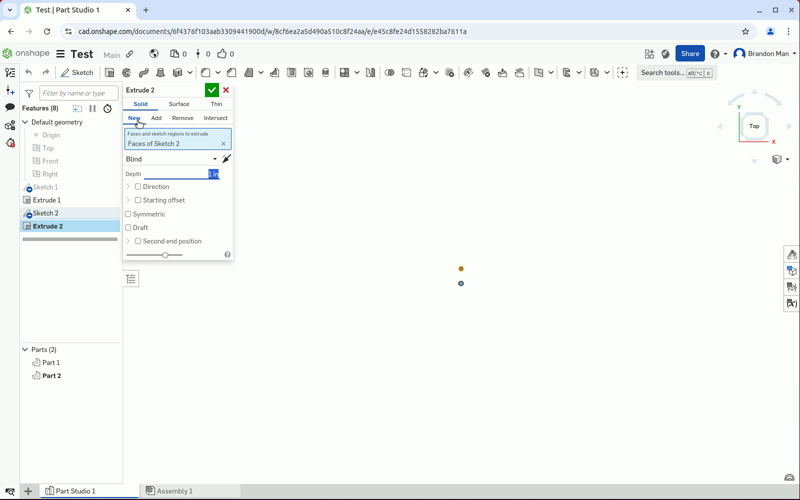
text(23.108)
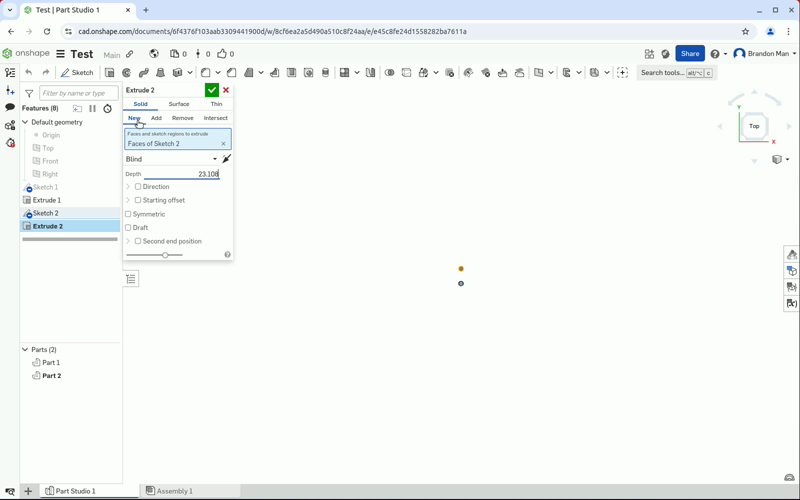
key(enter)
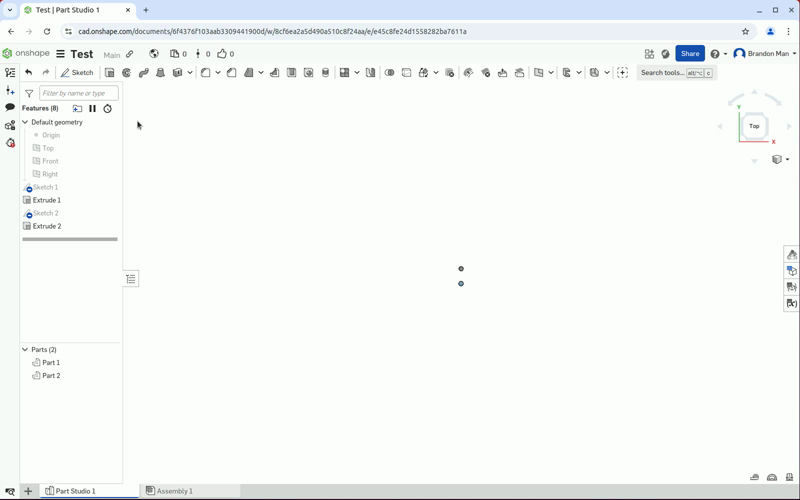
key(shift+h)
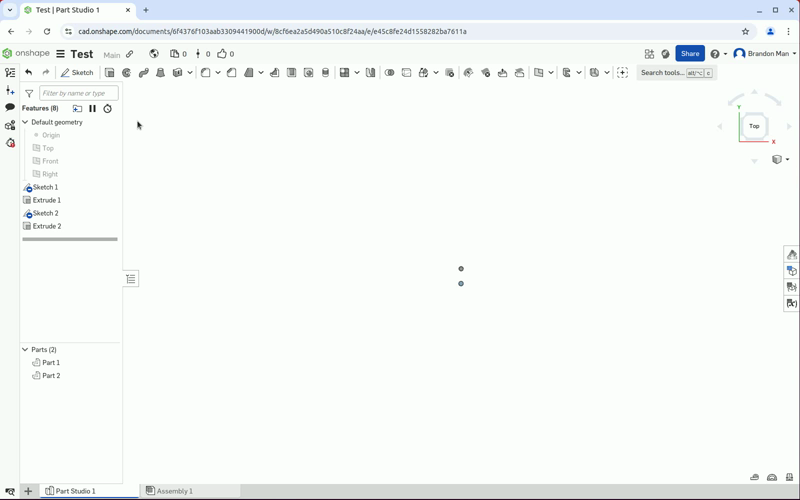
key(shift+h)
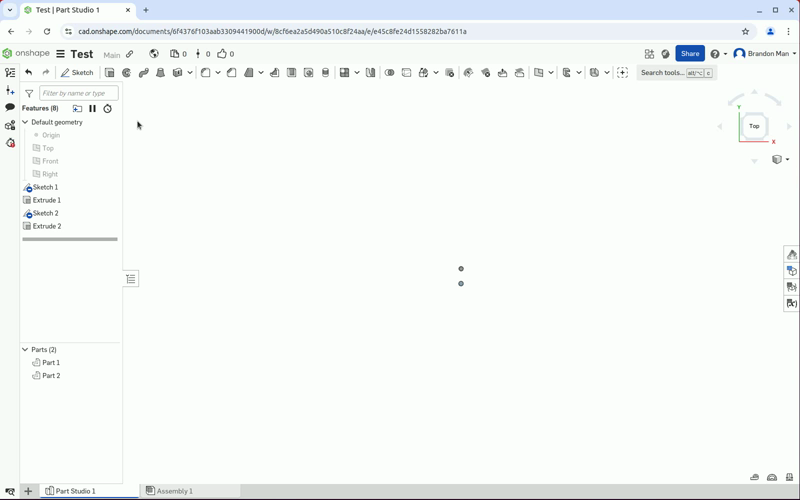
key(shift+7)
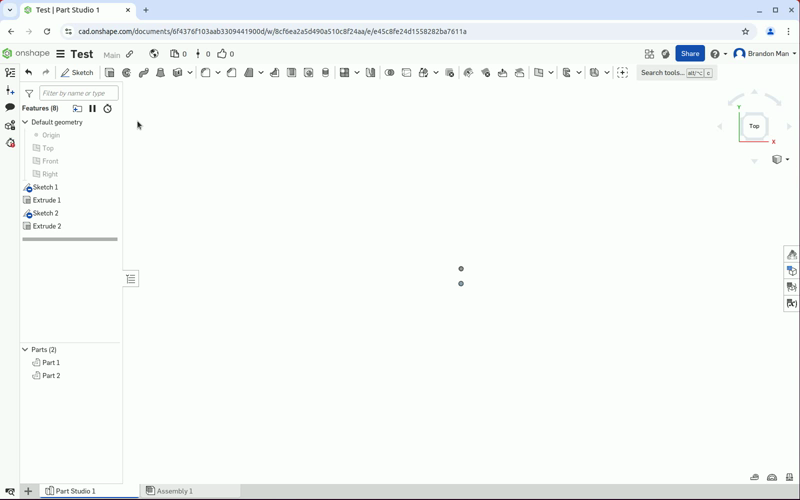
key(up, 3)
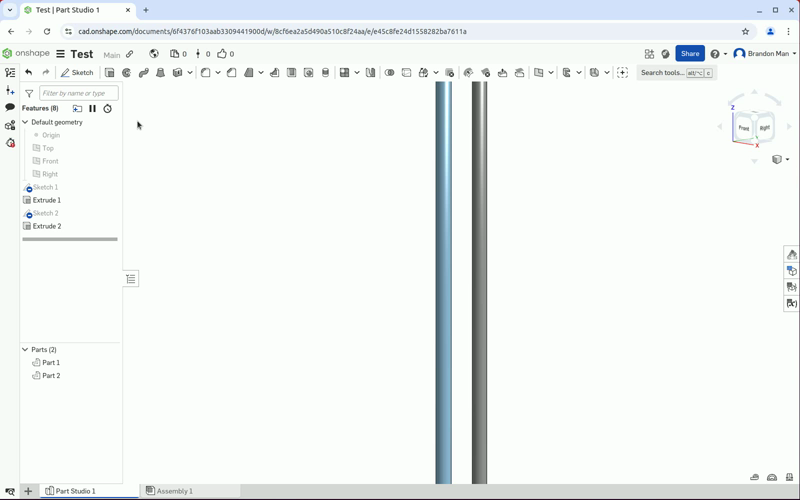
key(left, 3)
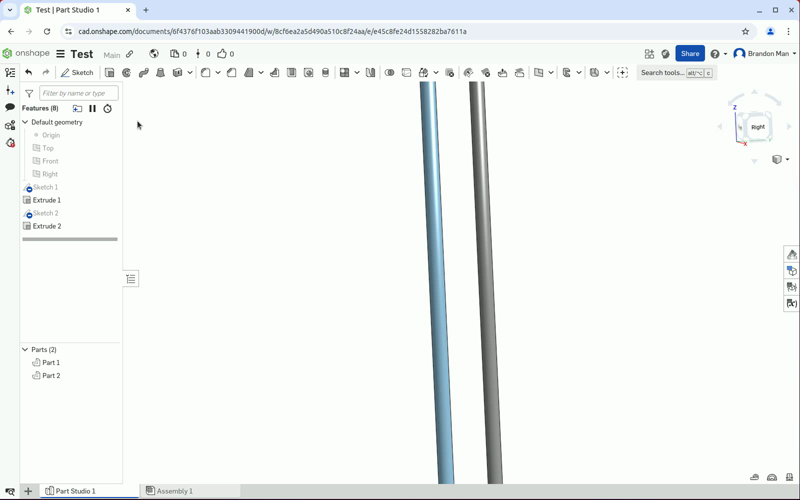
key(right, 3)
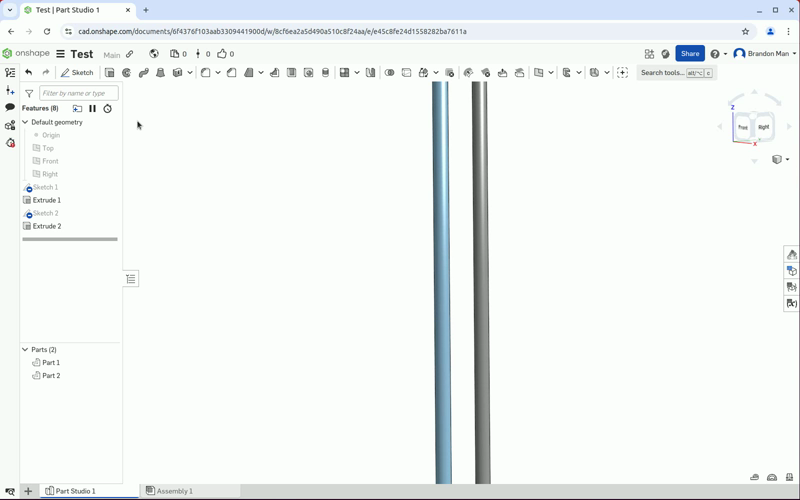
key(down, 3)
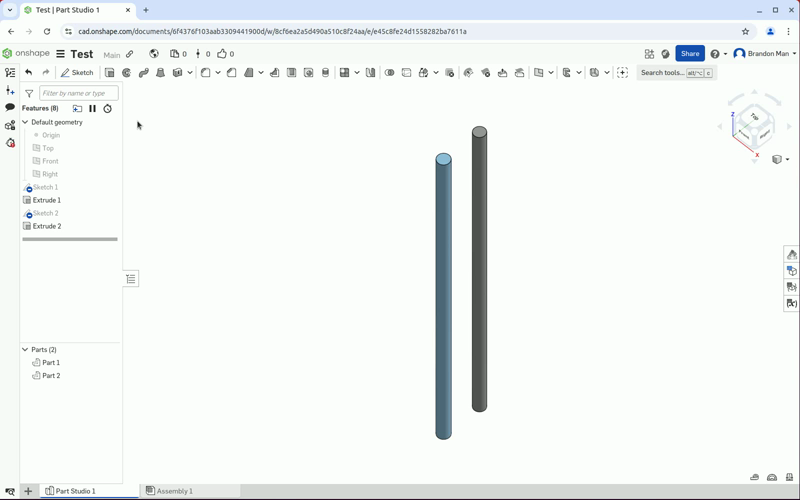
mouse_move(73, 189)
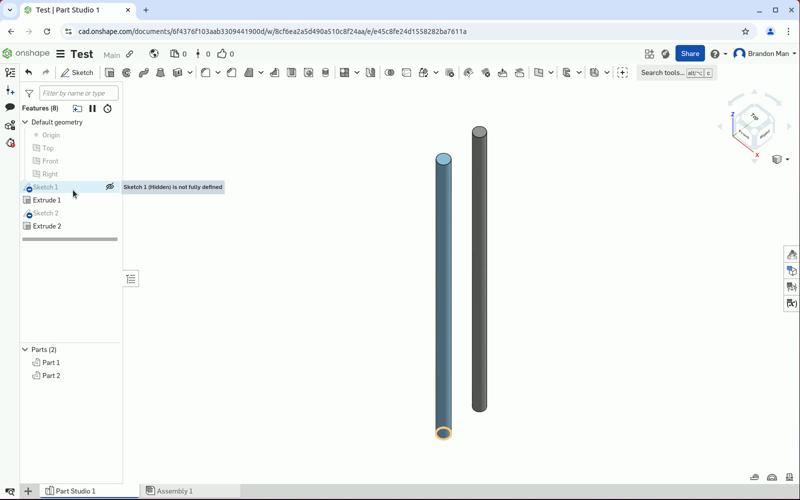
click(73, 189)